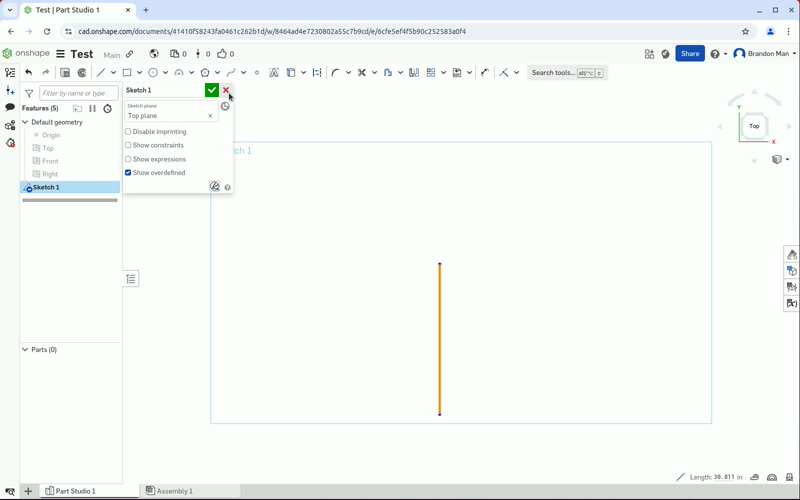
key(shift+h)
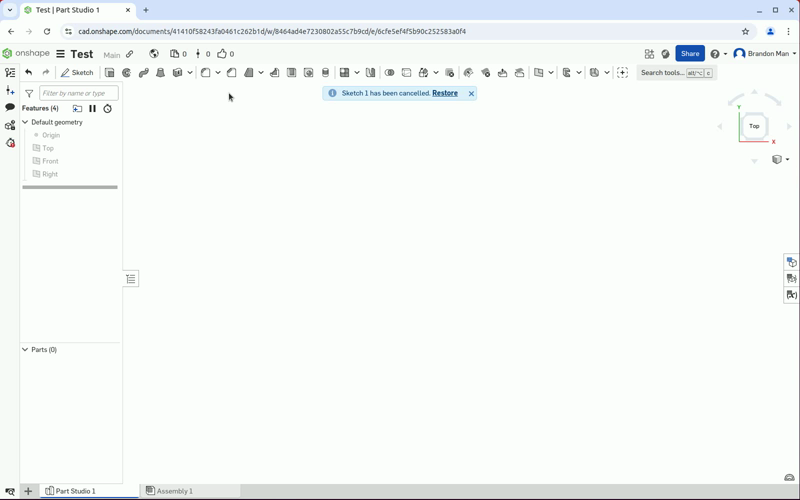
mouse_move(73, 352)
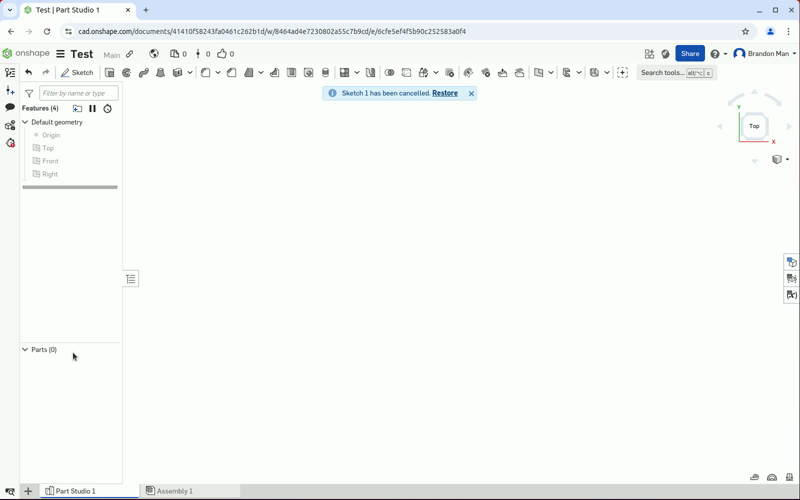
key(y)
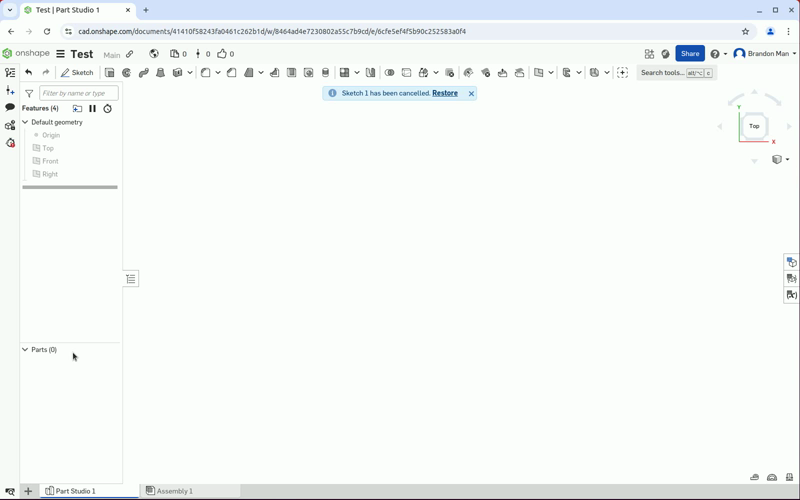
key(shift+p)
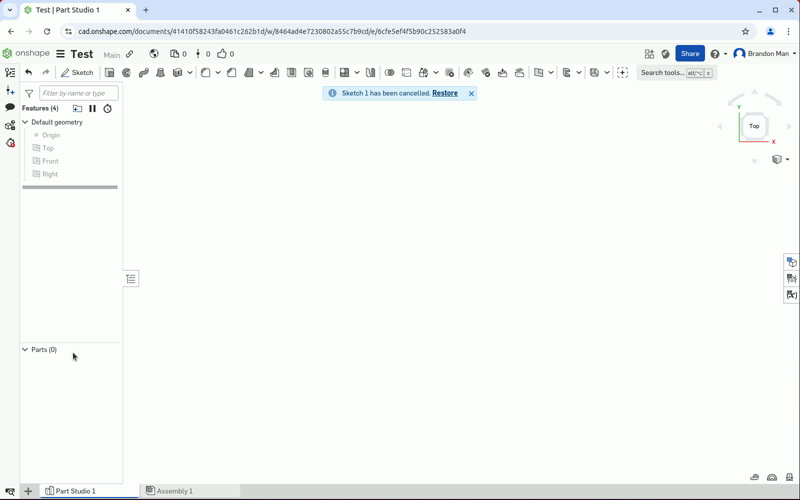
key(space)
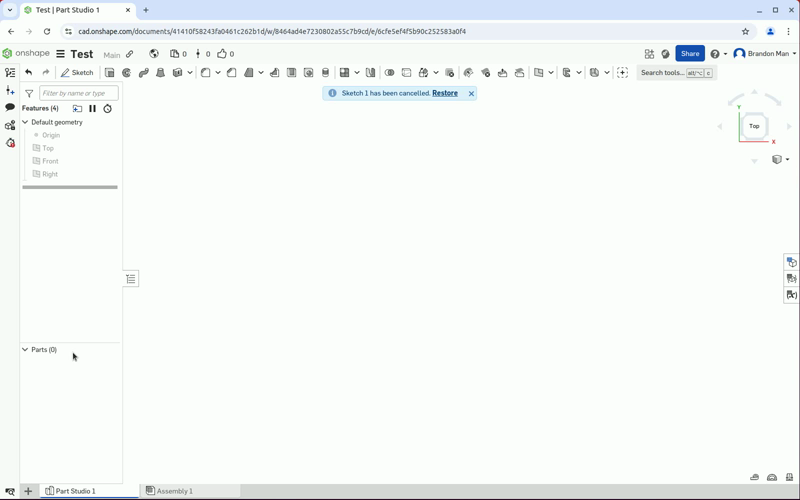
key_down(shift)
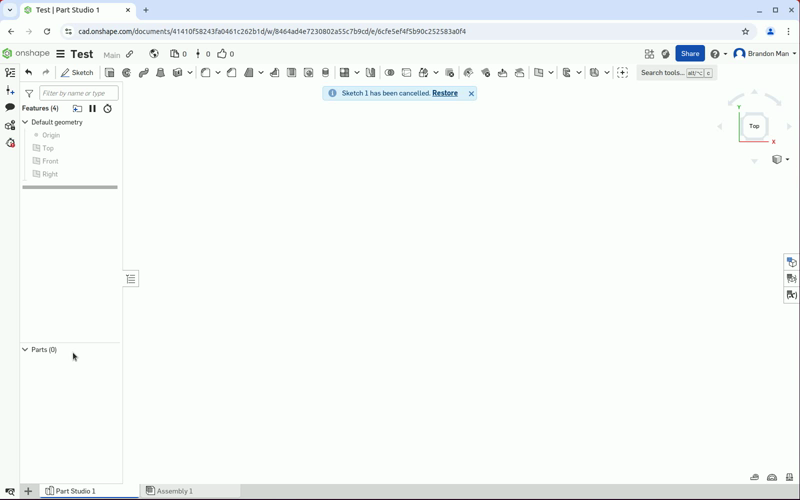
key(up)
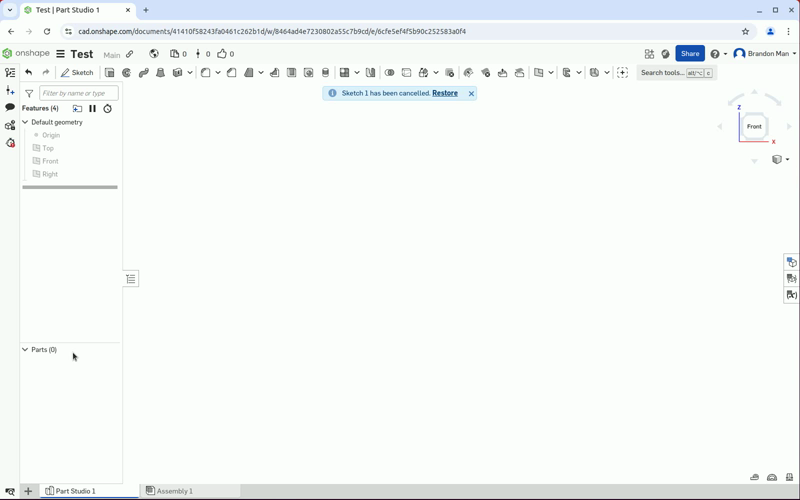
key_up(shift)
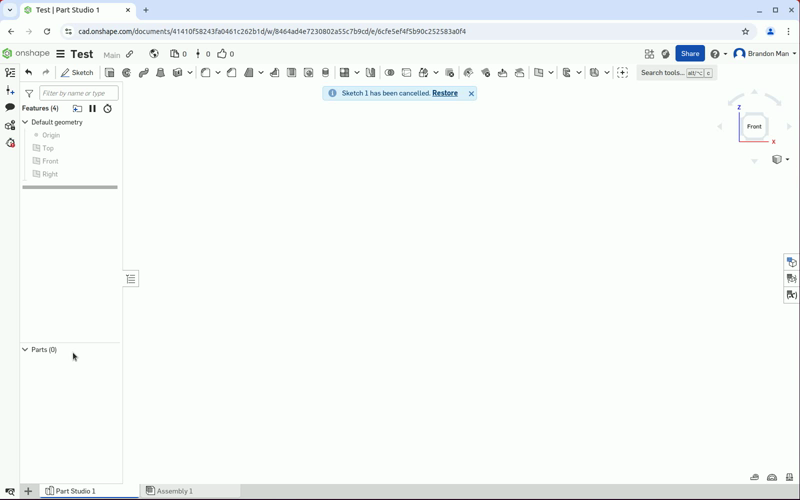
key(space)
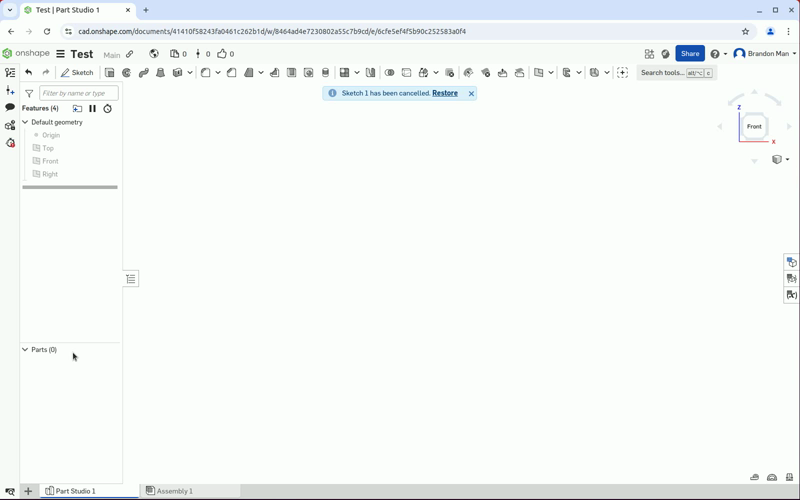
key_down(shift)
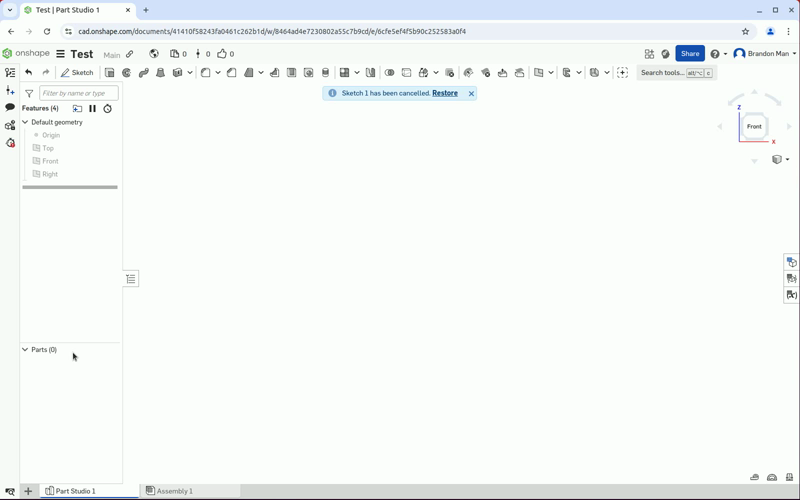
key(left)
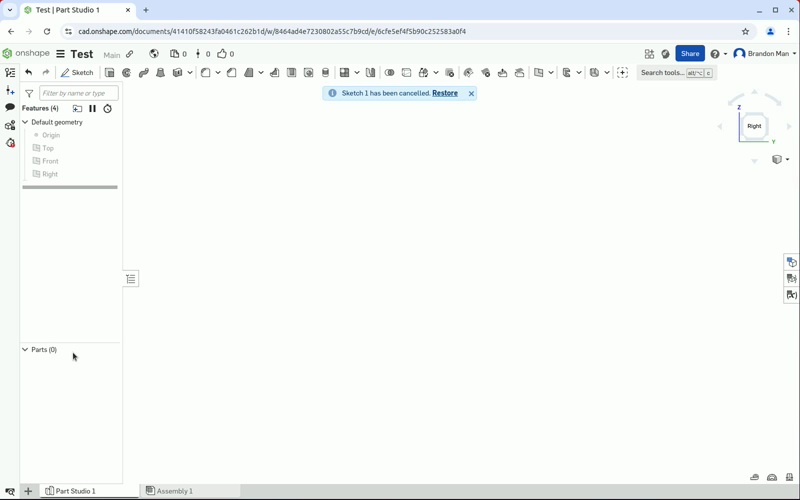
key_up(shift)
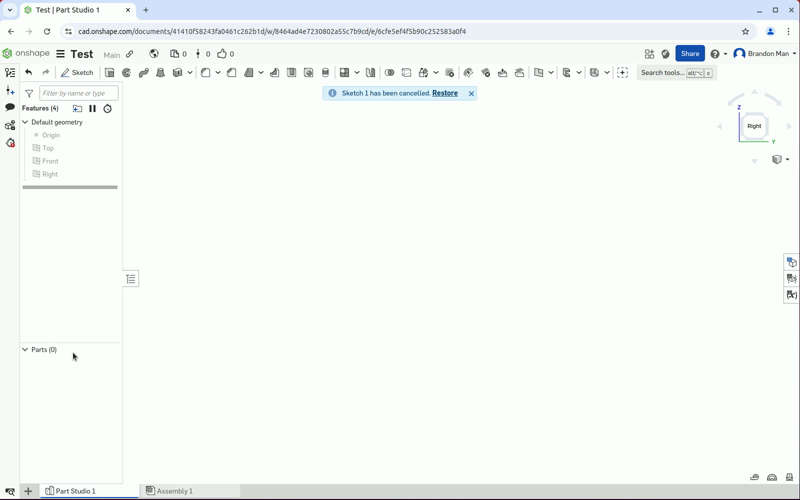
mouse_move(73, 352)
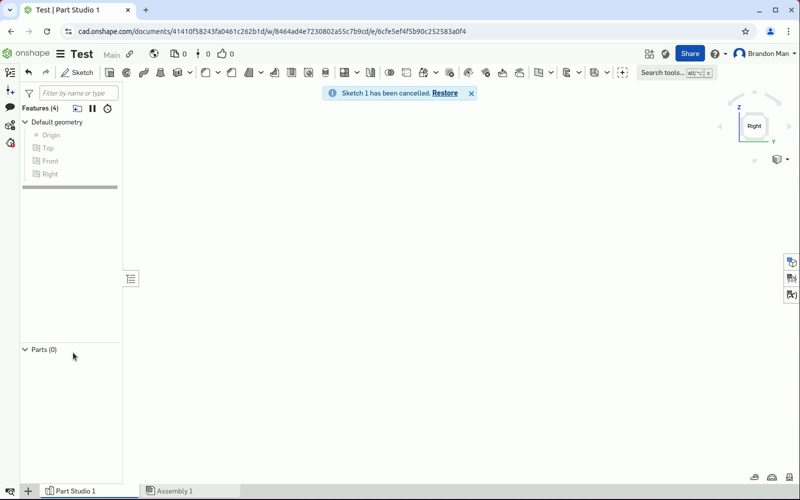
key(shift+y)
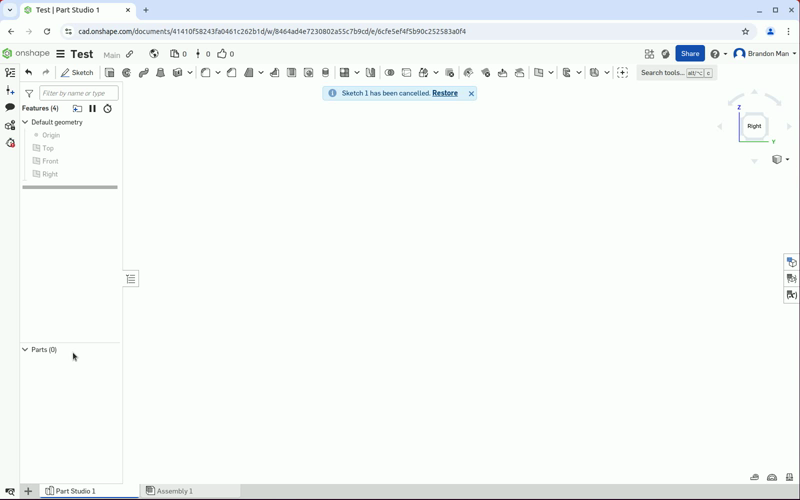
key(shift+s)
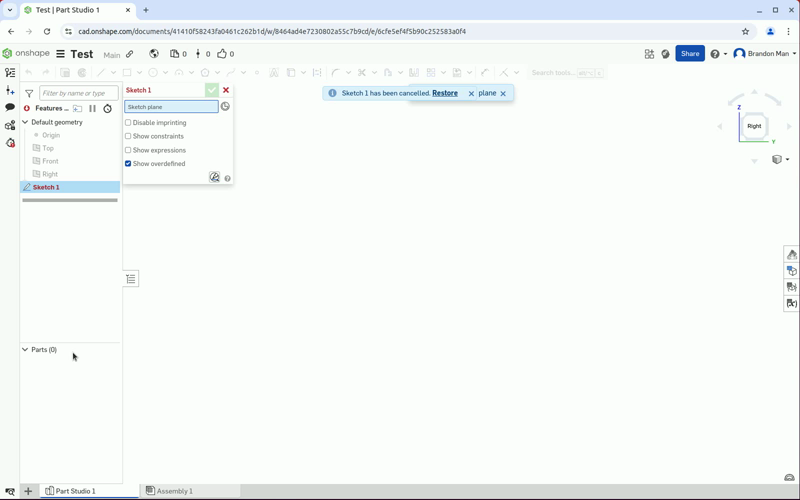
mouse_move(73, 176)
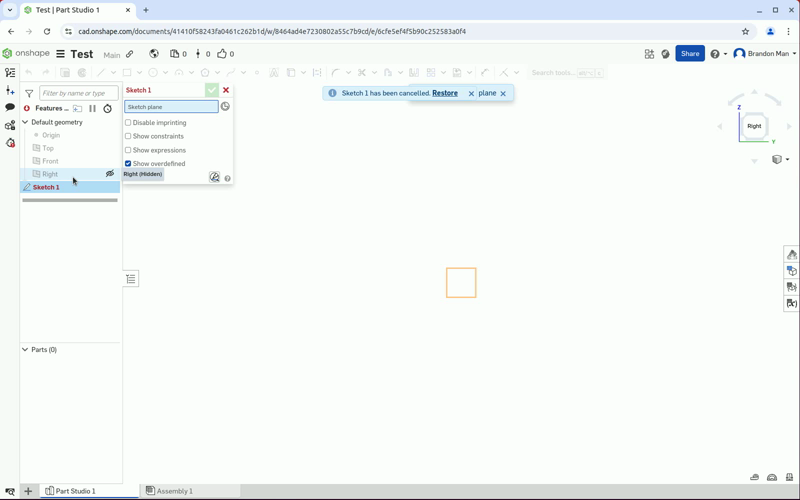
click(73, 176)
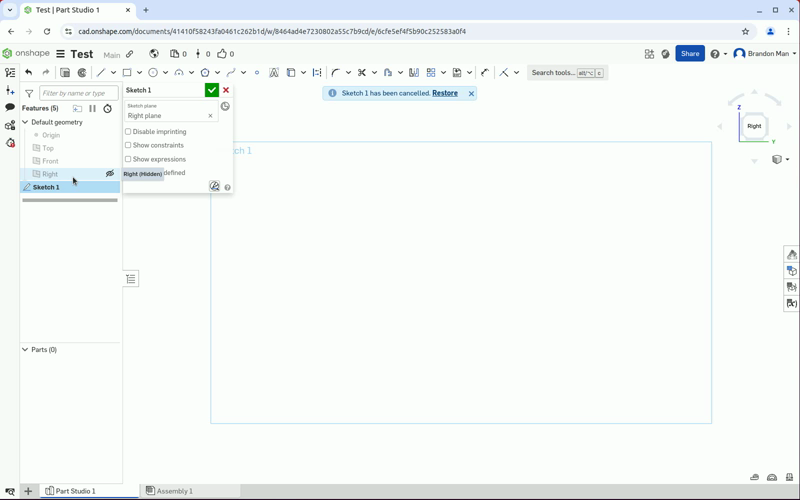
mouse_move(73, 352)
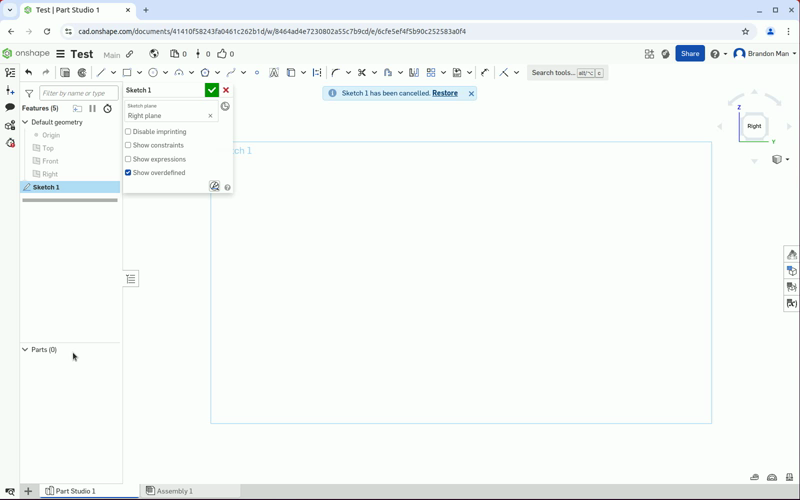
key(y)
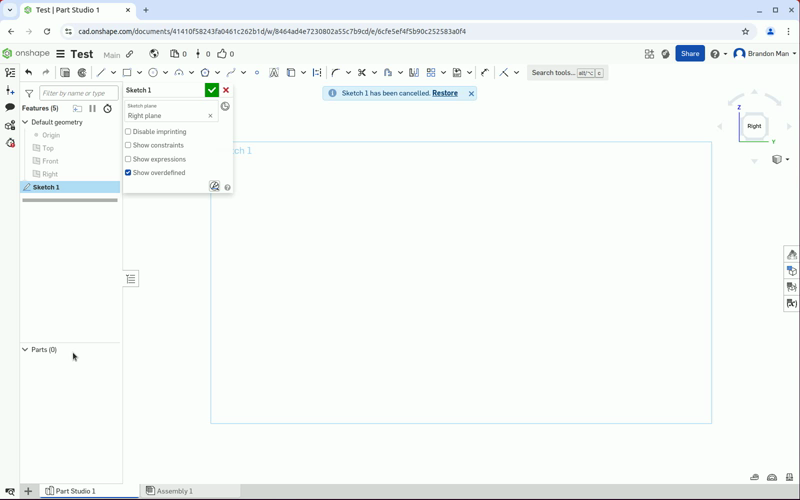
key(c)
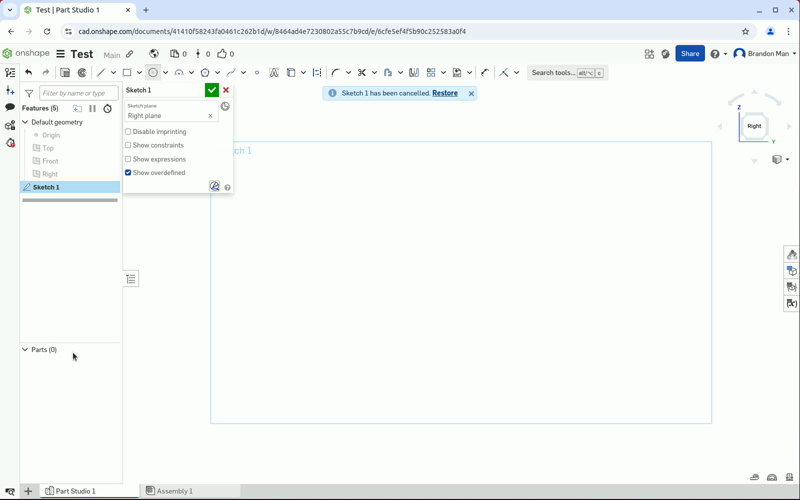
key_down(shift)
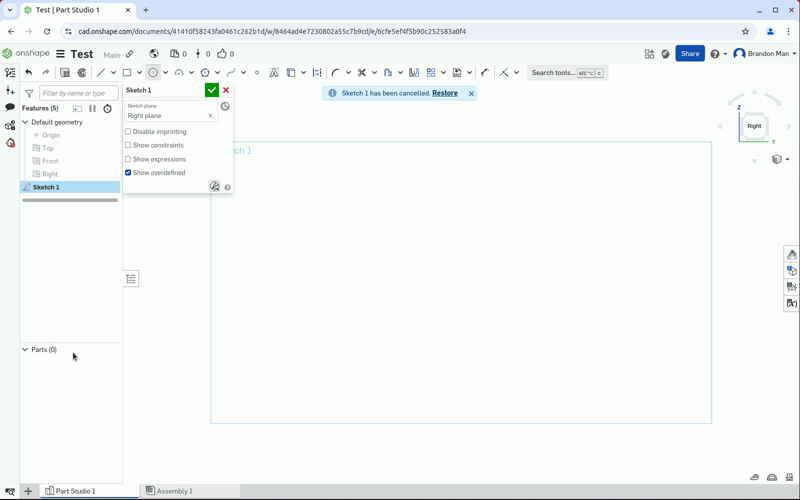
mouse_move(461, 282)
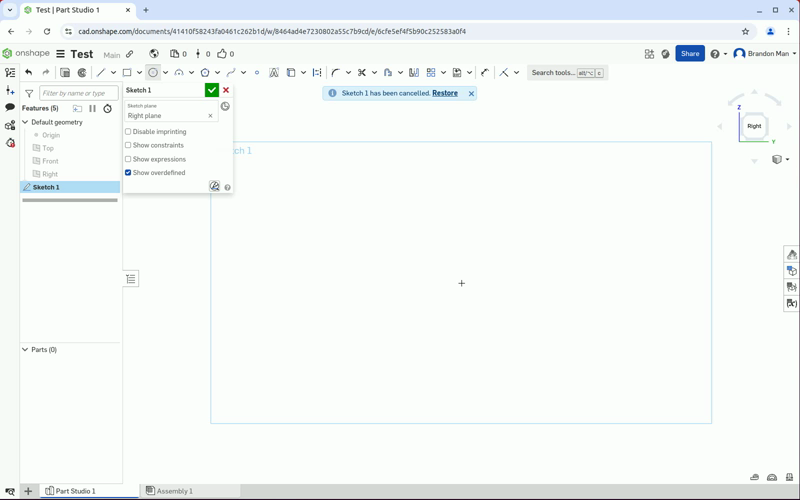
click(461, 282)
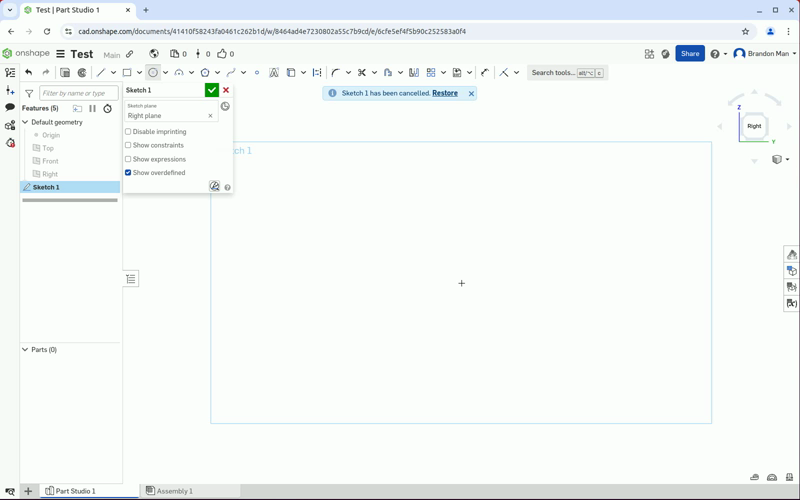
key_up(shift)
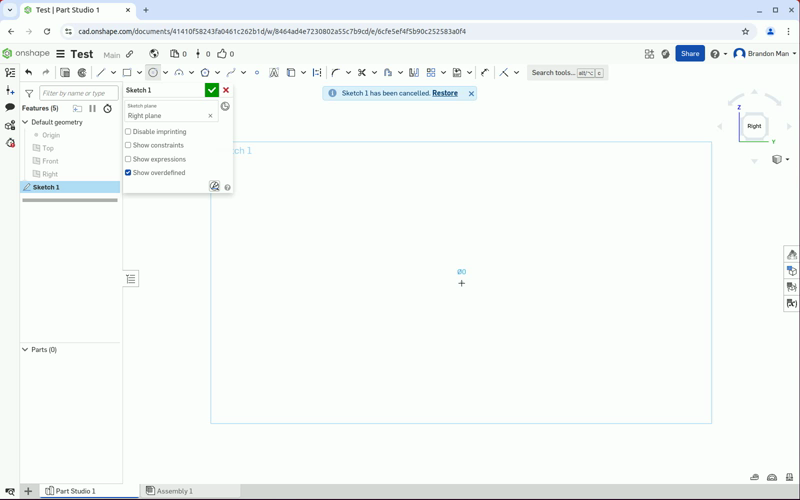
mouse_move(525, 282)
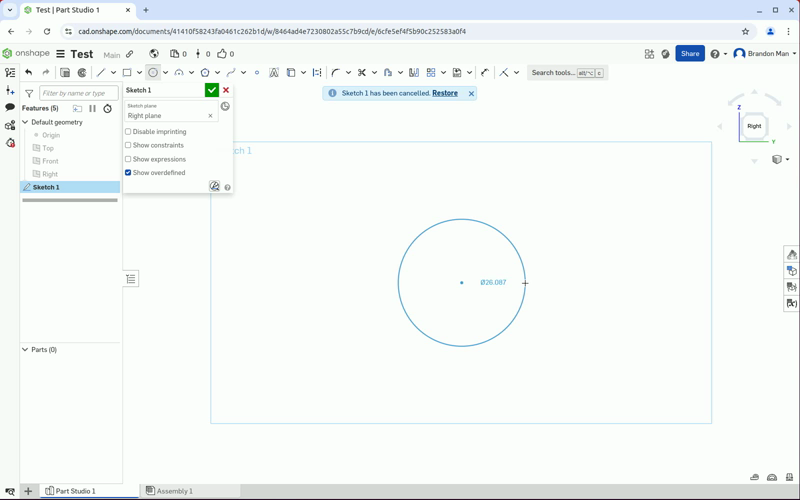
click(525, 282)
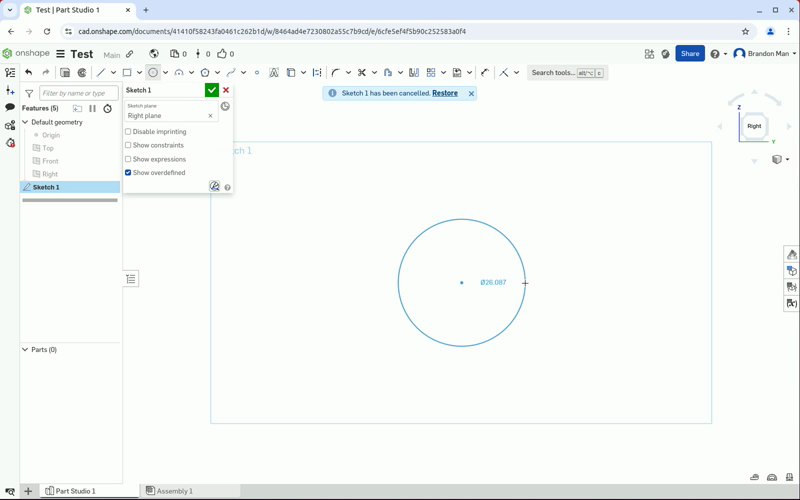
key(esc)
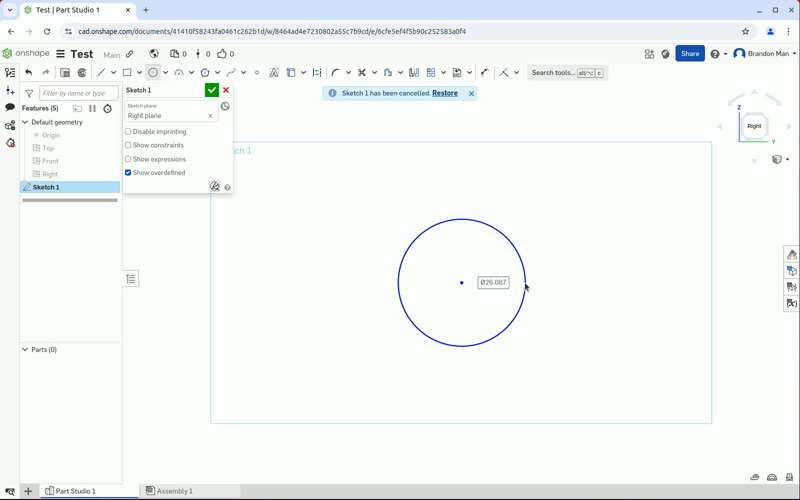
key(c)
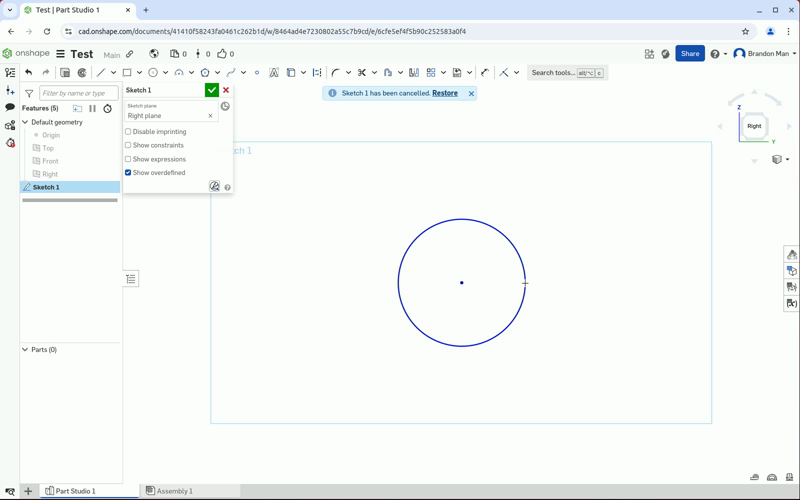
key_down(shift)
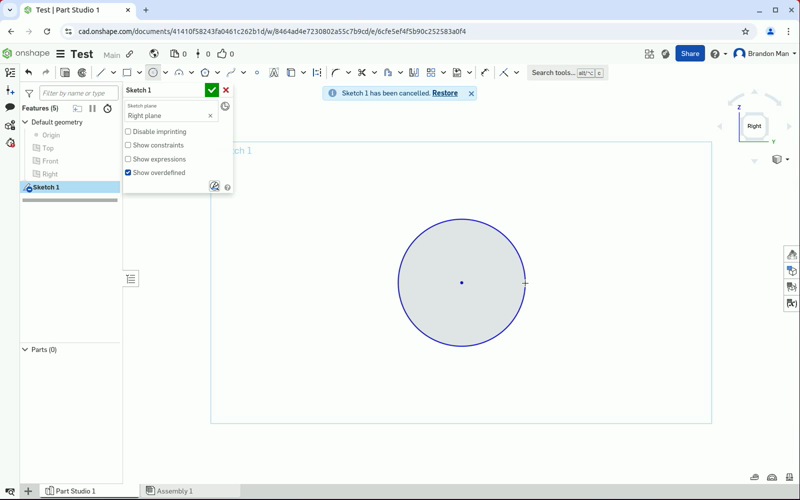
mouse_move(461, 282)
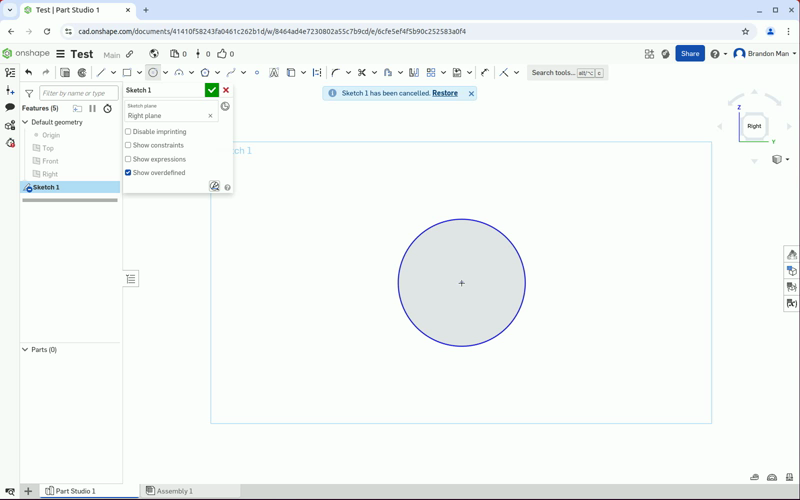
click(461, 282)
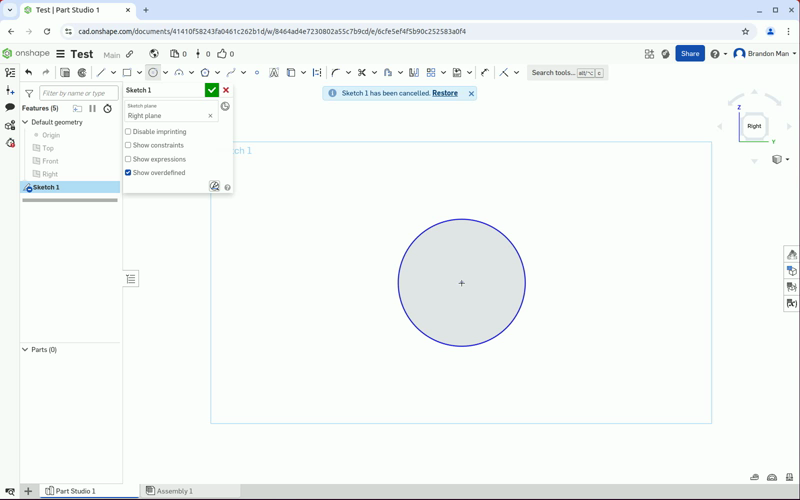
key_up(shift)
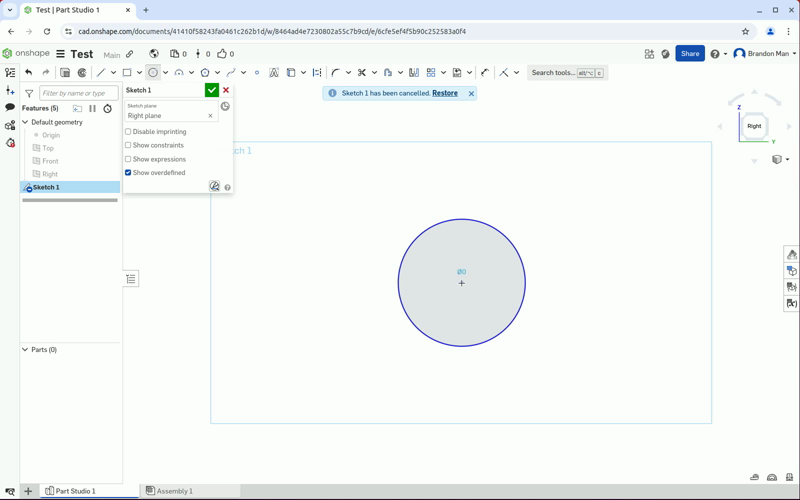
mouse_move(519, 282)
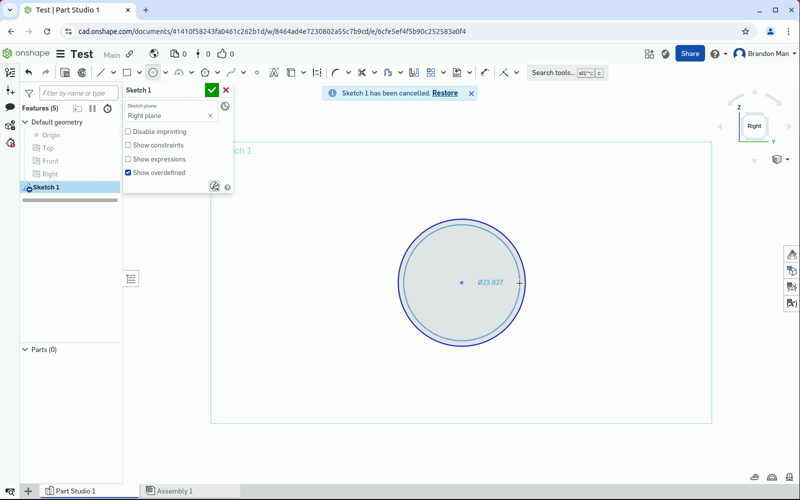
click(519, 282)
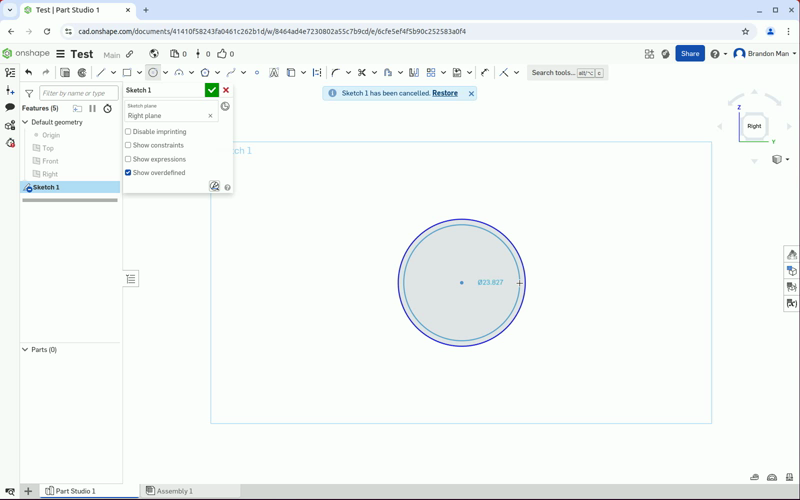
key(esc)
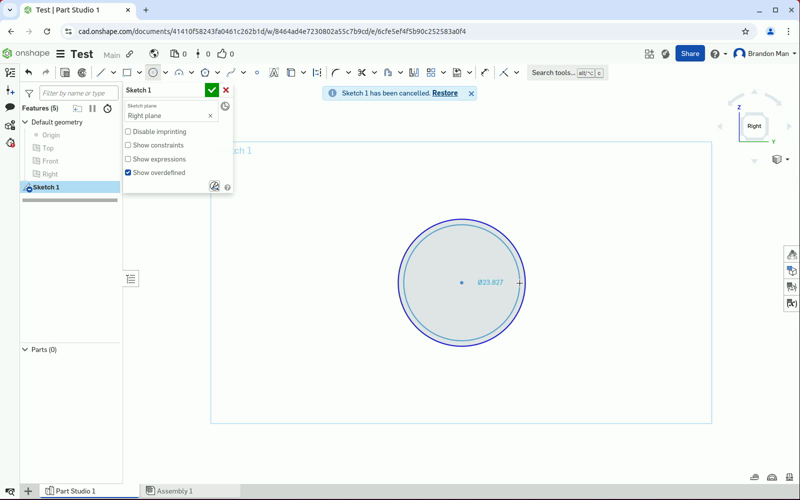
mouse_move(518, 304)
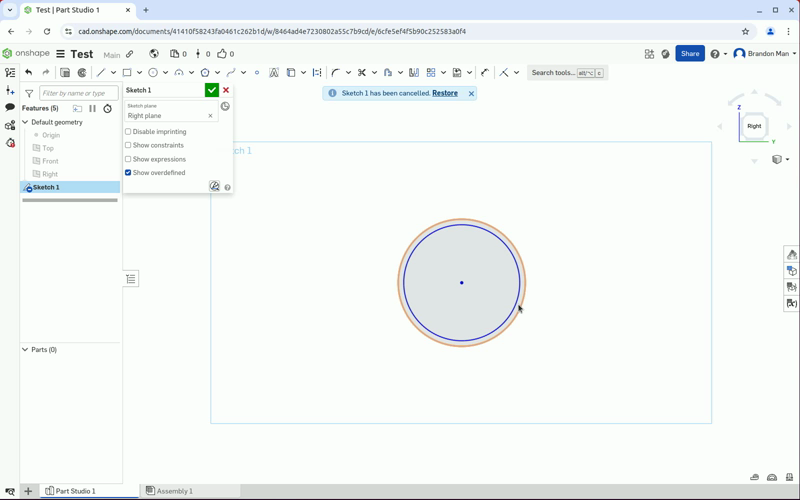
click(518, 304)
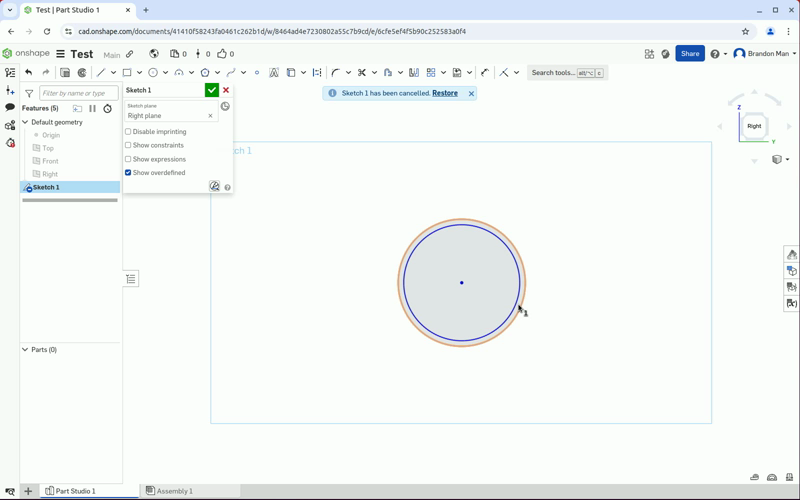
mouse_move(73, 352)
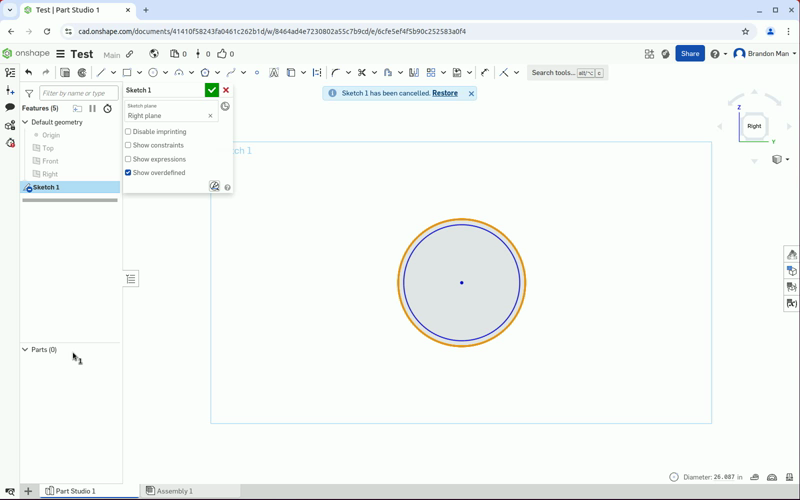
key(shift+y)
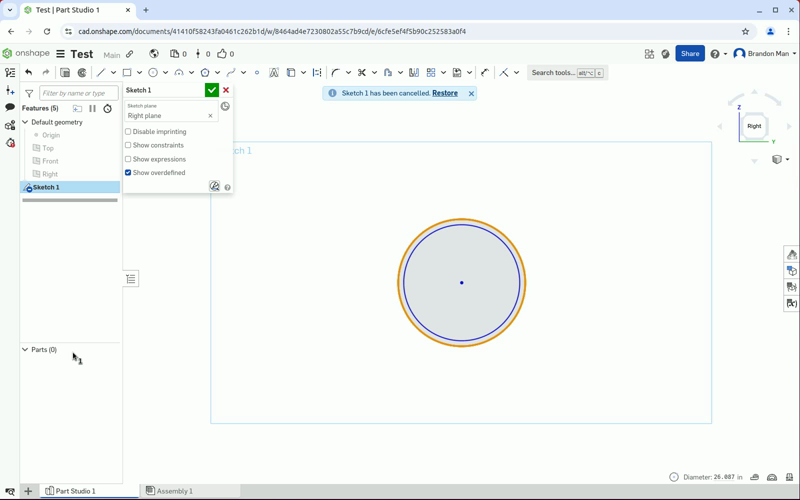
key(shift+e)
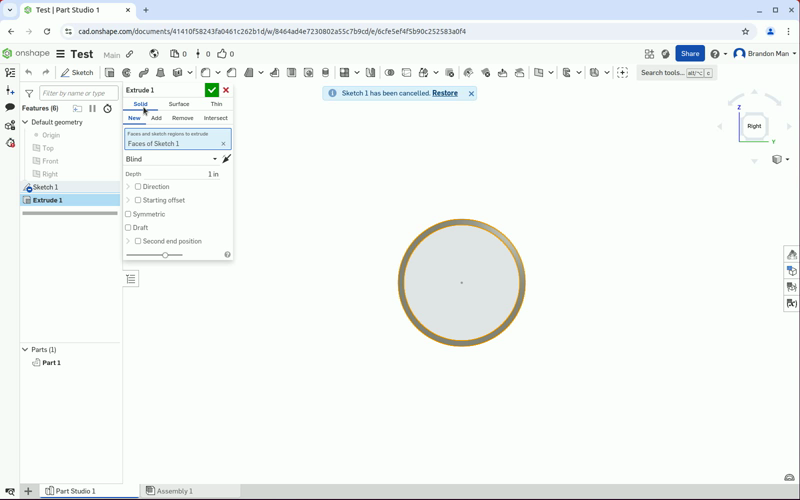
mouse_move(143, 106)
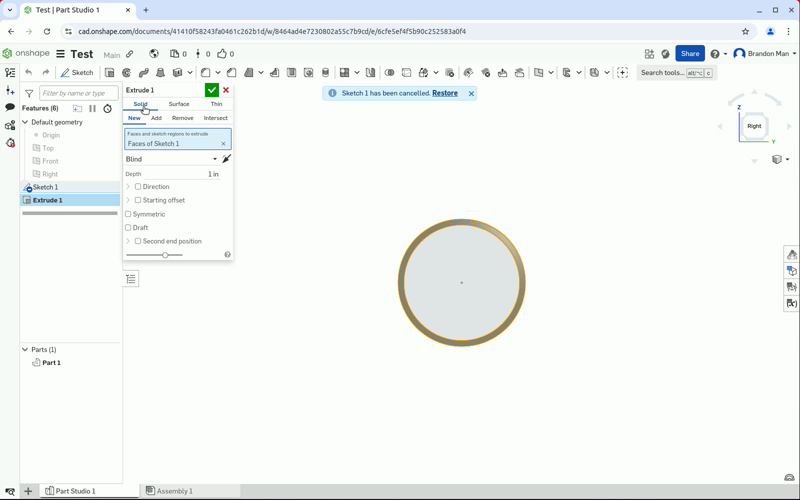
click(143, 106)
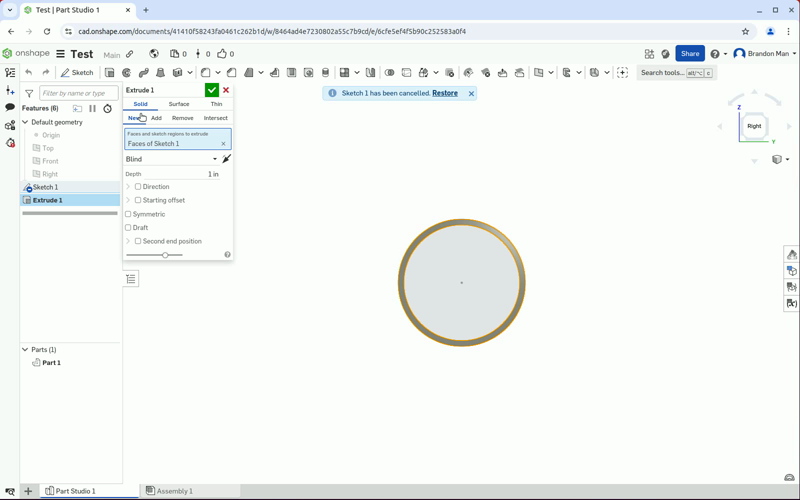
mouse_move(137, 120)
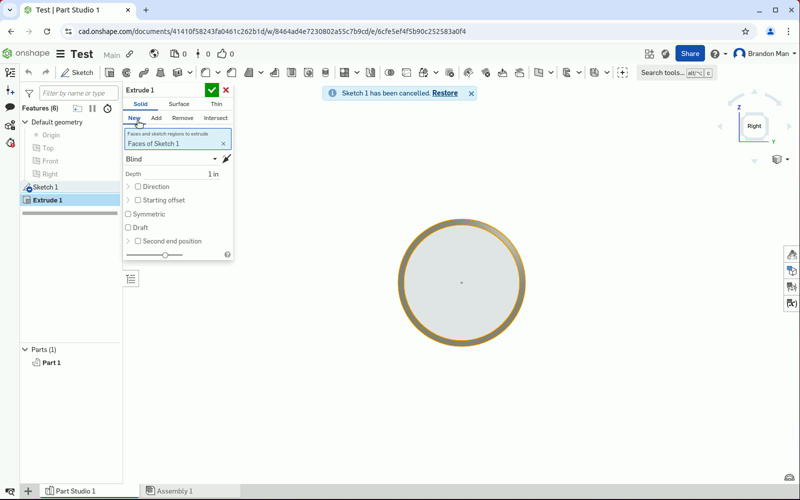
click(137, 120)
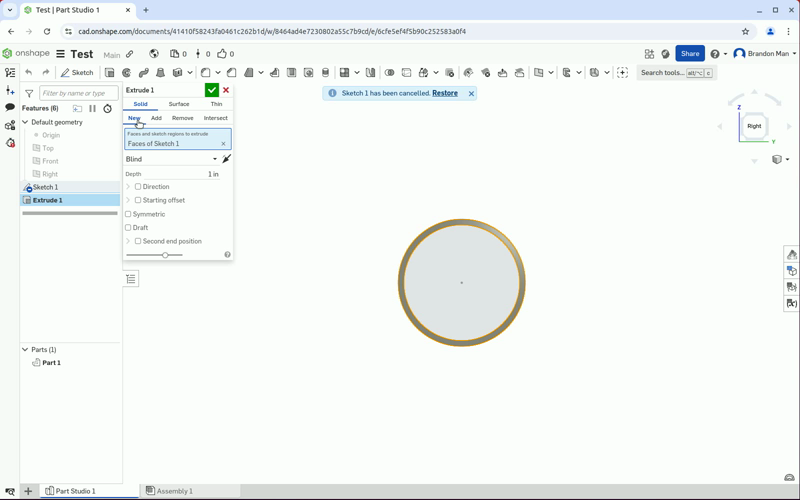
key(tab, 4)
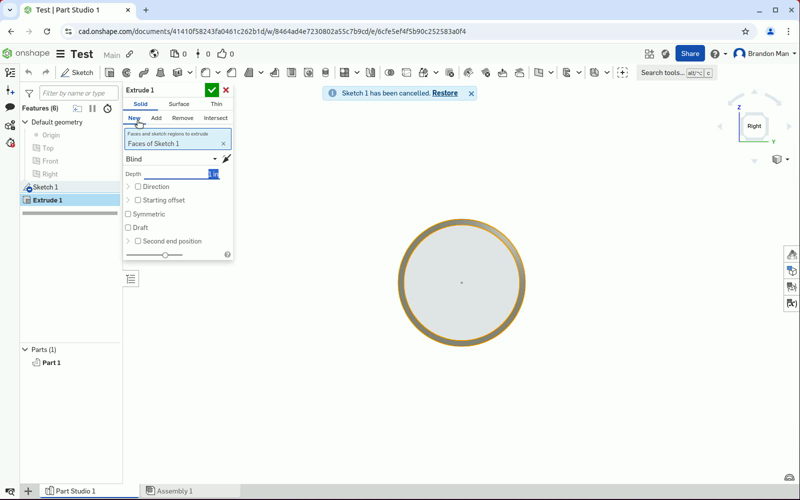
text(14.202)
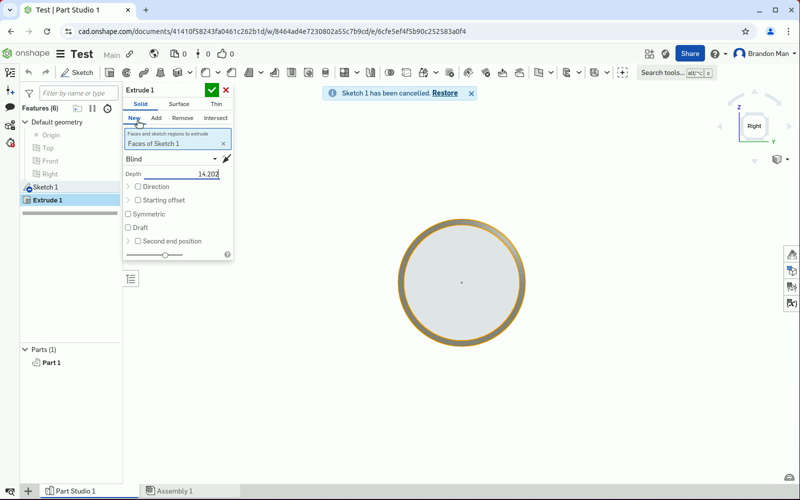
key(enter)
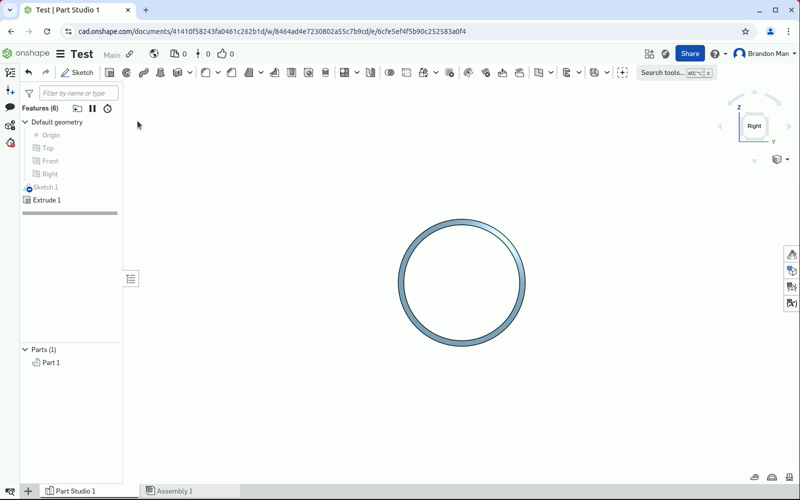
key(shift+h)
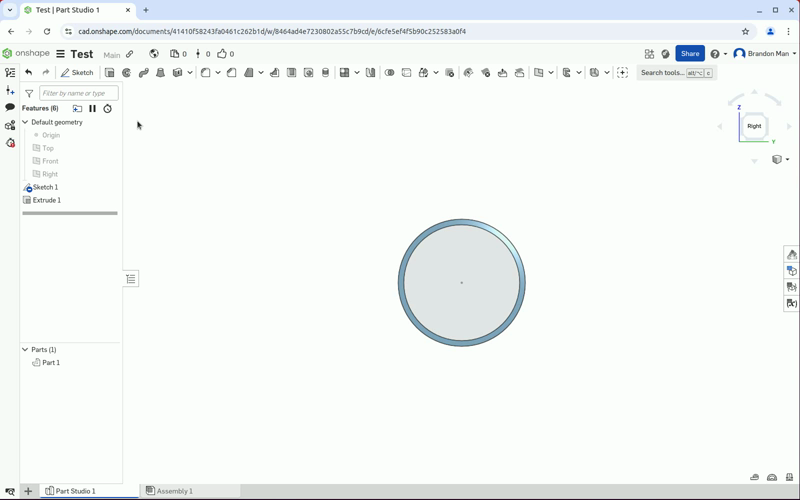
key(shift+h)
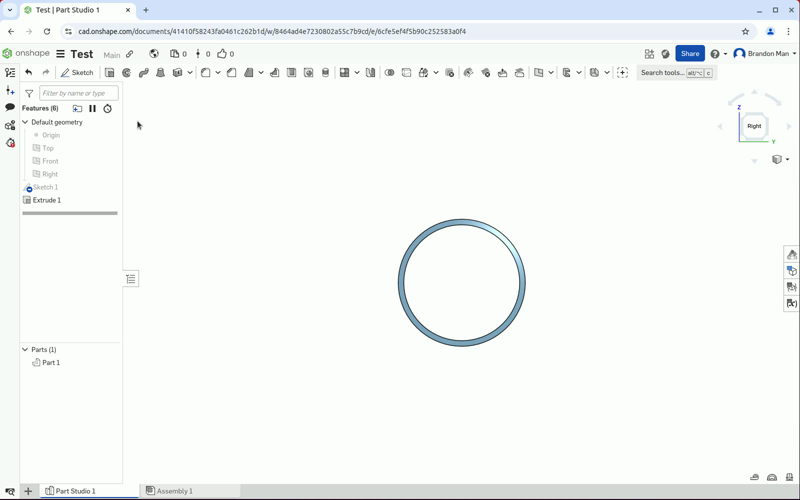
mouse_move(73, 189)
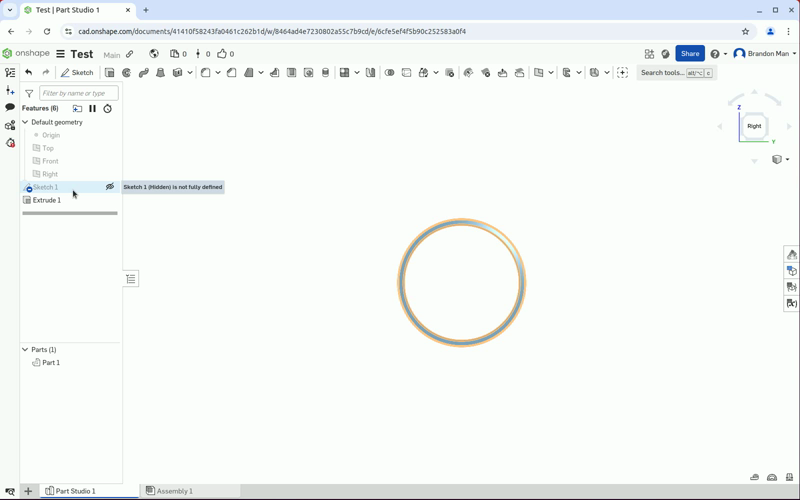
click(73, 189)
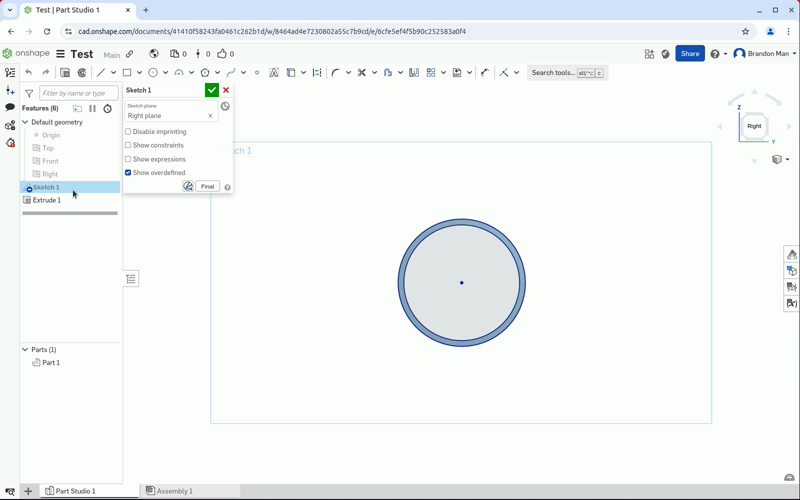
mouse_move(229, 92)
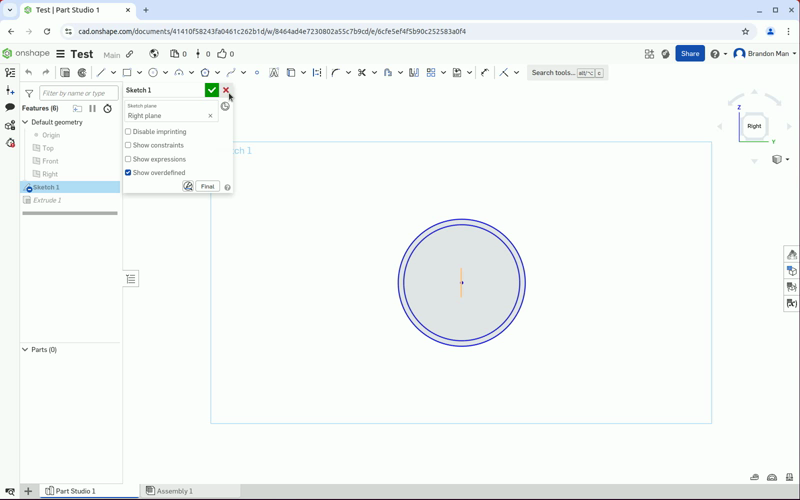
click(229, 92)
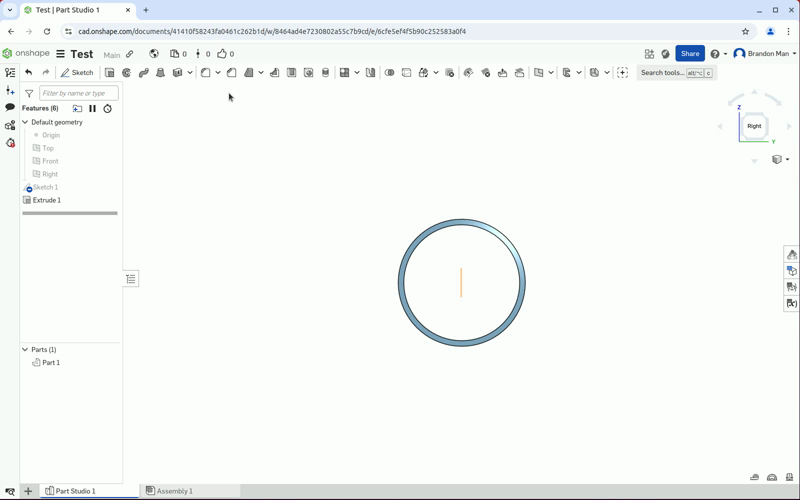
mouse_move(541, 75)
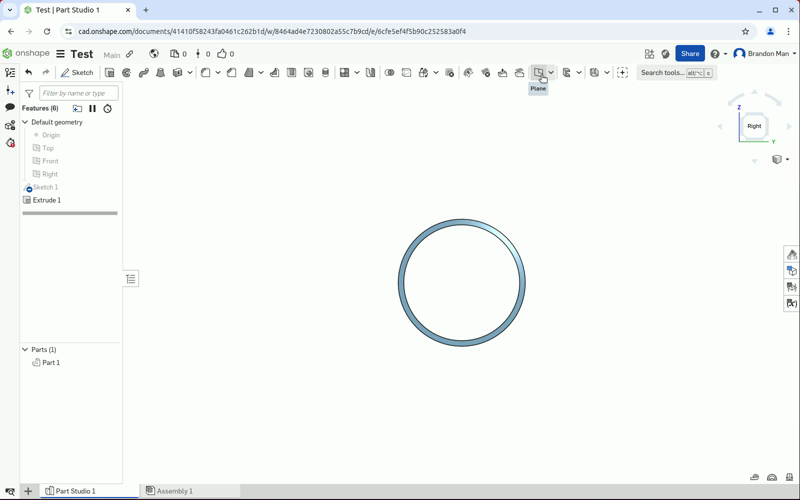
click(541, 75)
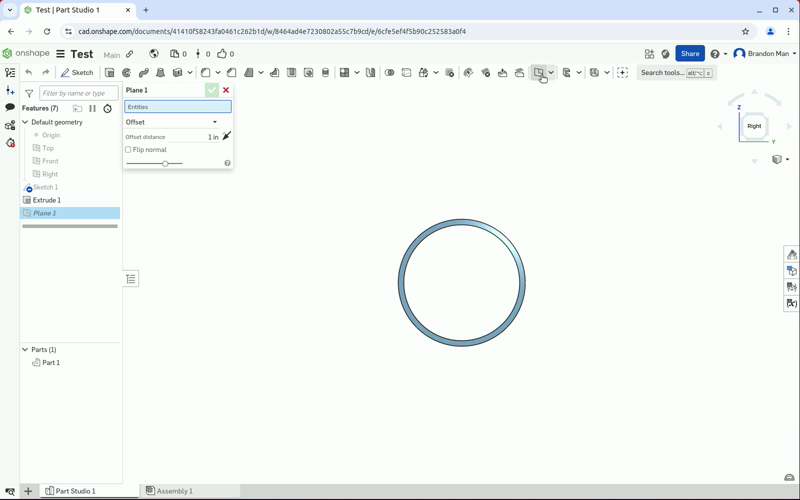
mouse_move(73, 176)
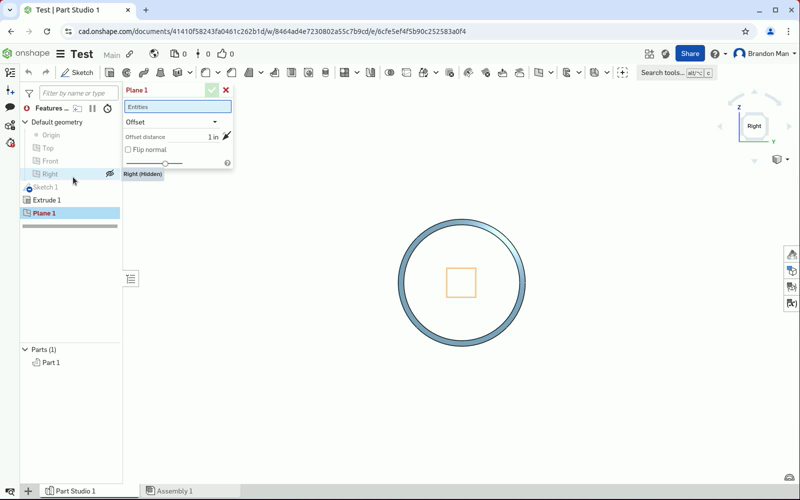
click(73, 176)
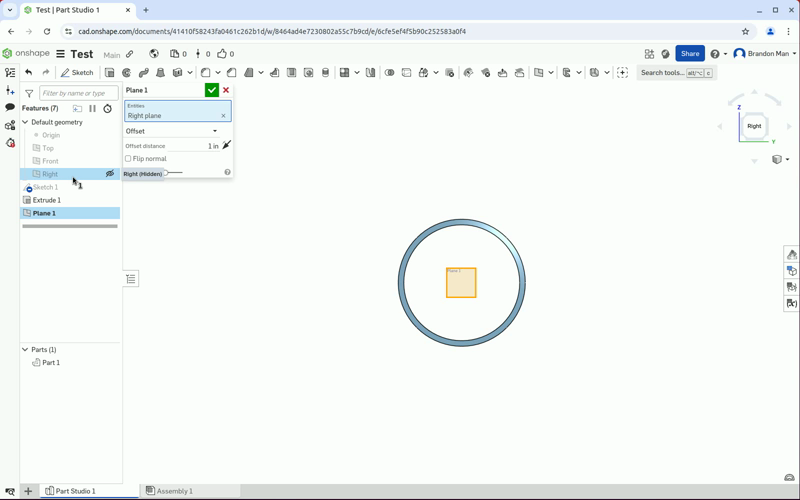
key(tab, 2)
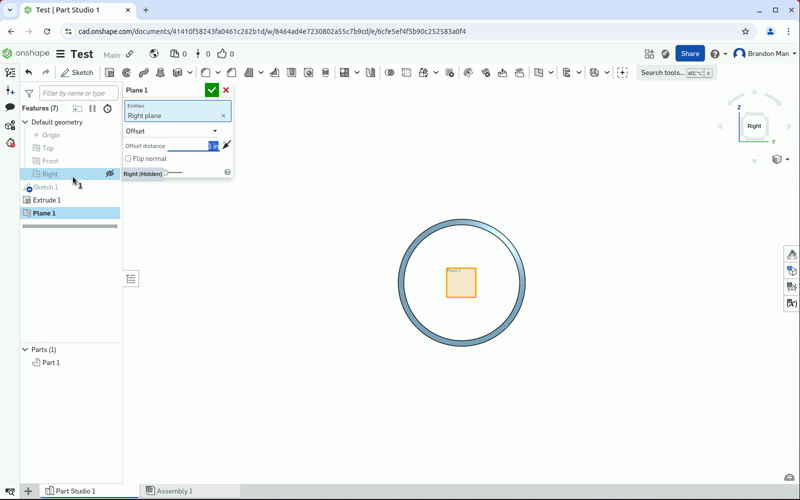
text(14.204)
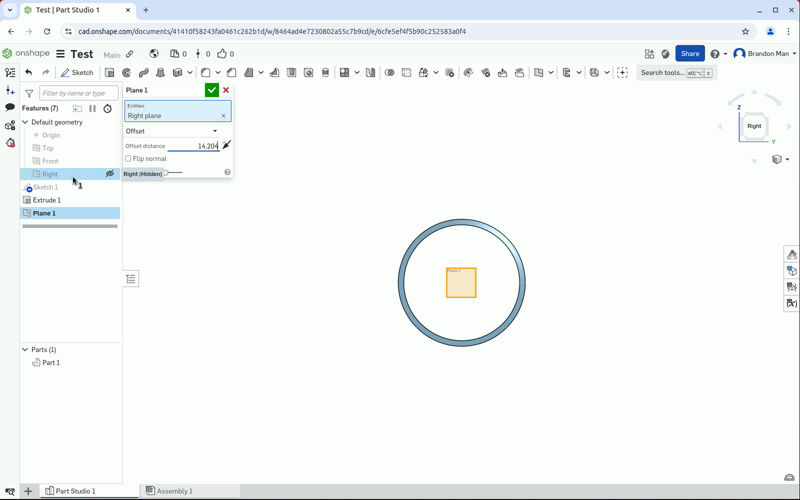
key(enter, 2)
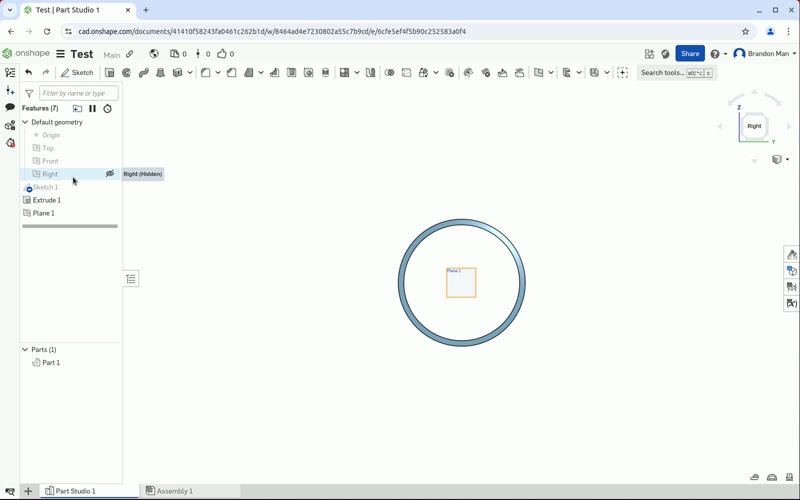
key(shift+s)
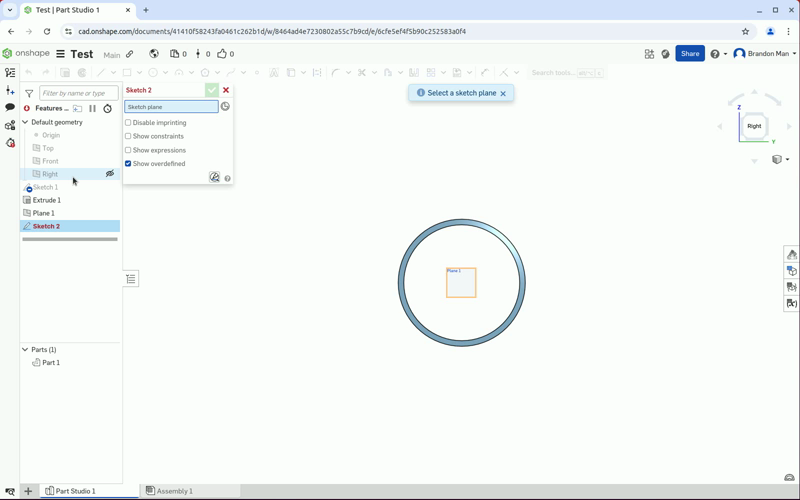
mouse_move(73, 215)
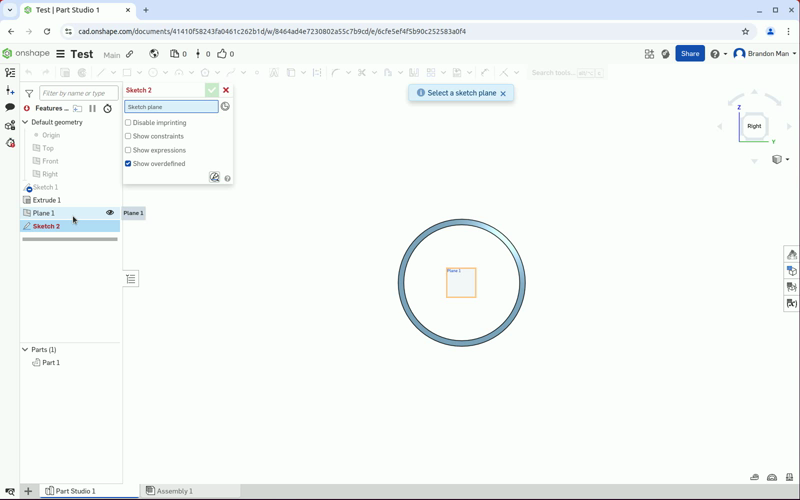
click(73, 215)
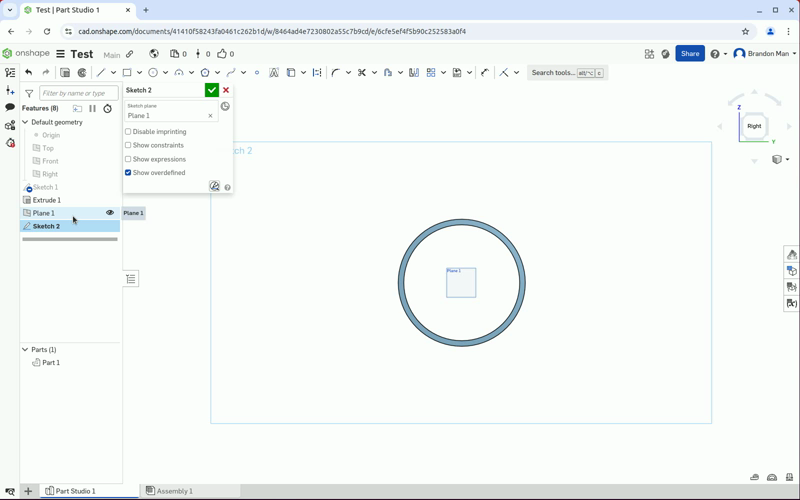
mouse_move(73, 352)
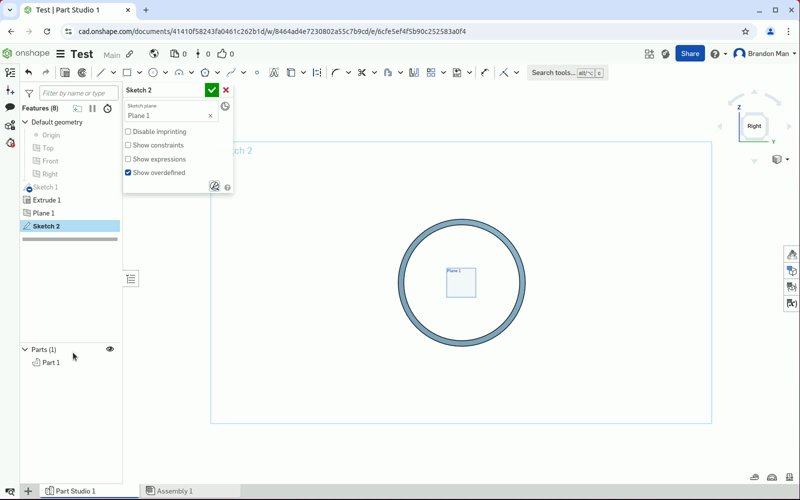
key(y)
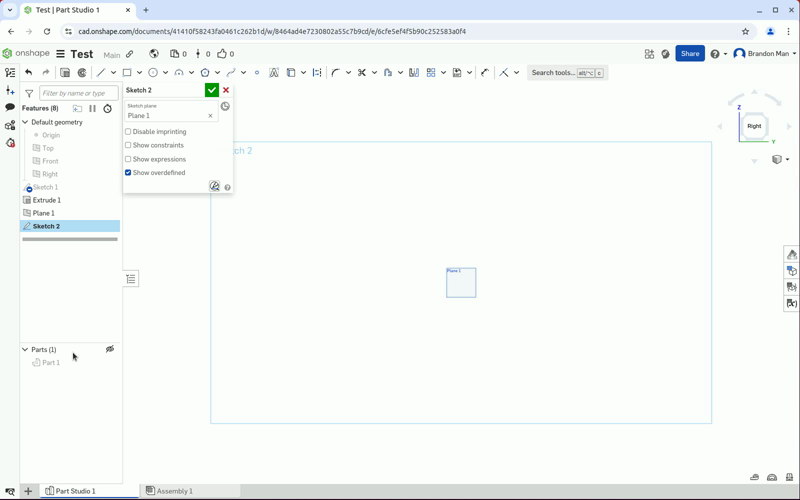
key(c)
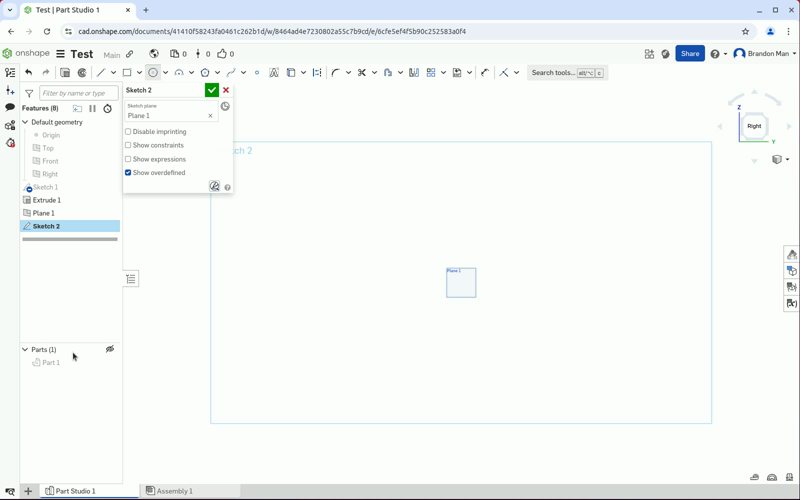
key_down(shift)
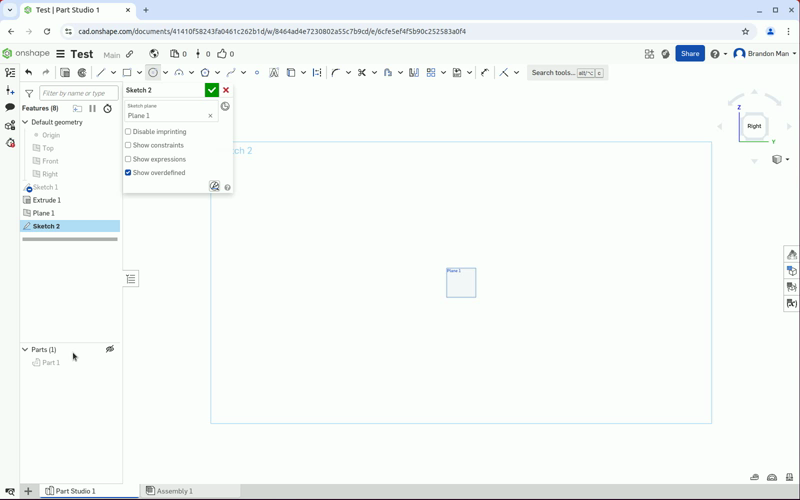
mouse_move(461, 282)
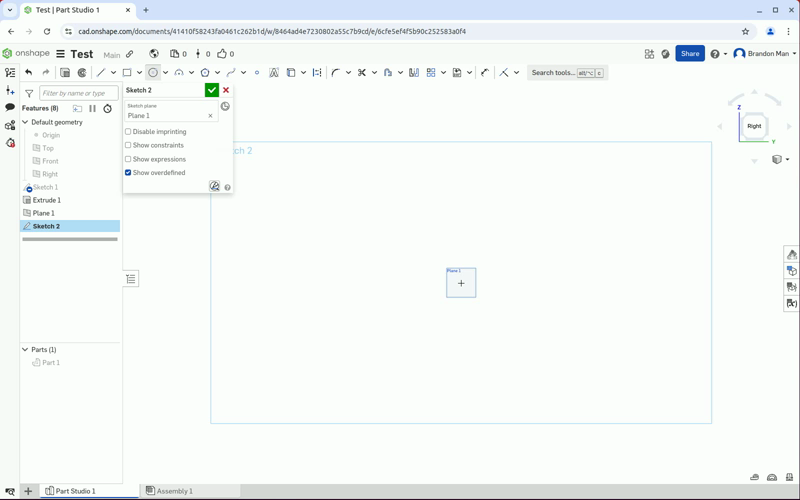
click(461, 282)
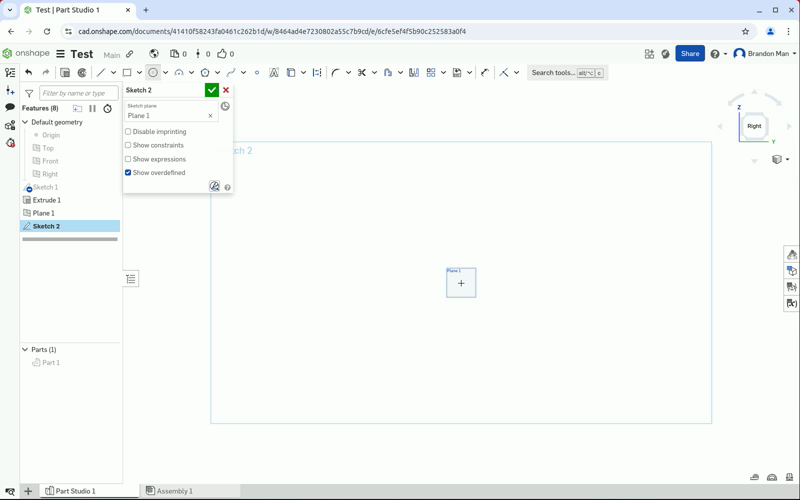
key_up(shift)
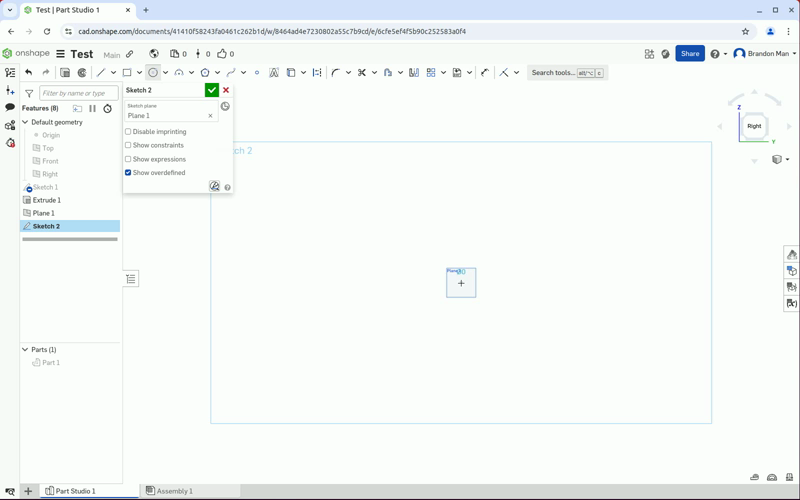
mouse_move(519, 282)
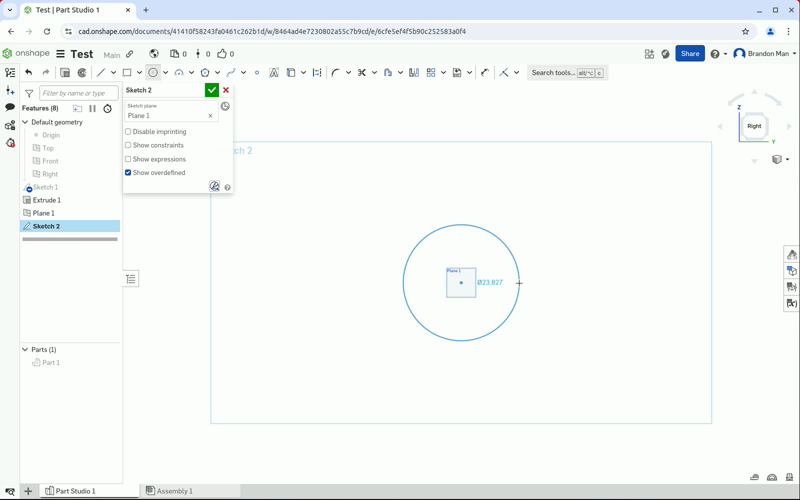
click(519, 282)
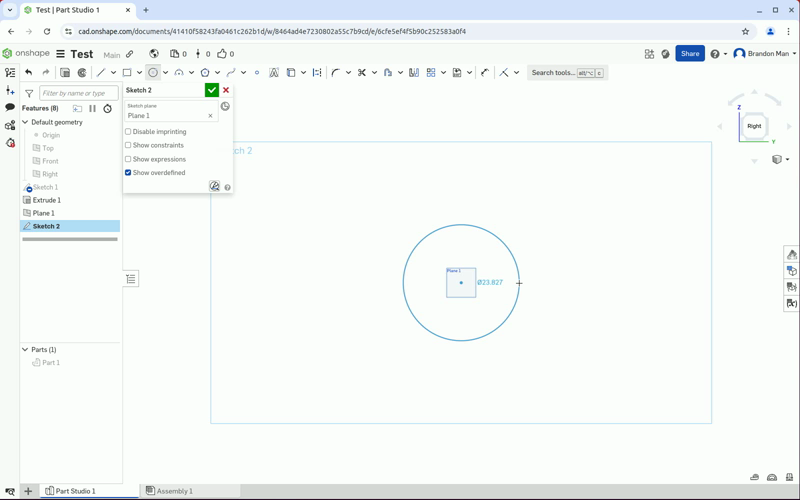
key(esc)
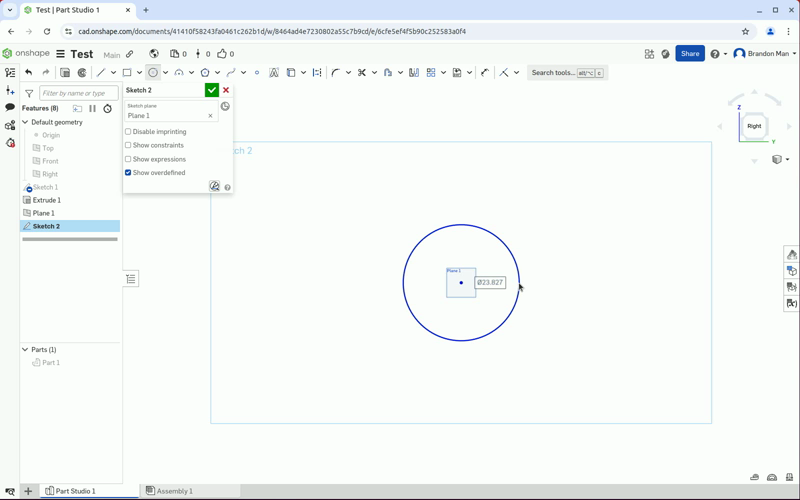
mouse_move(472, 237)
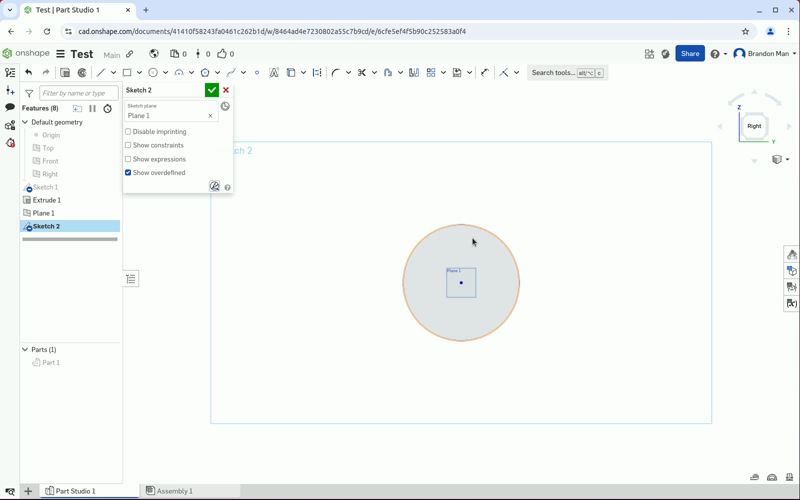
click(472, 237)
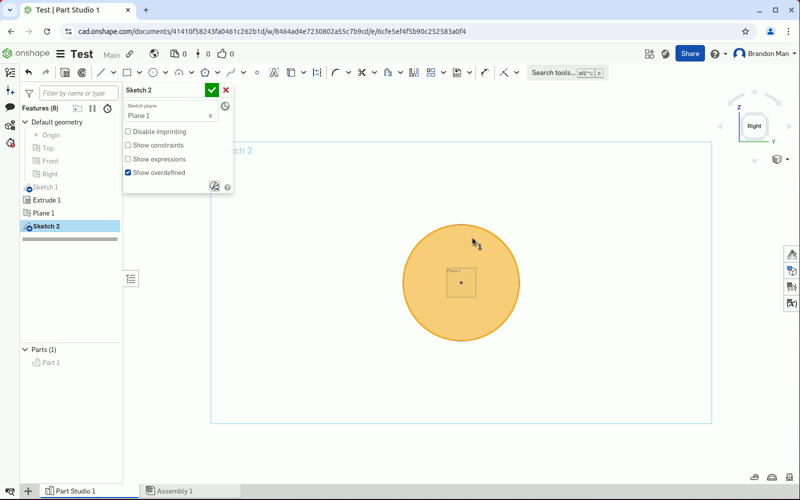
mouse_move(73, 352)
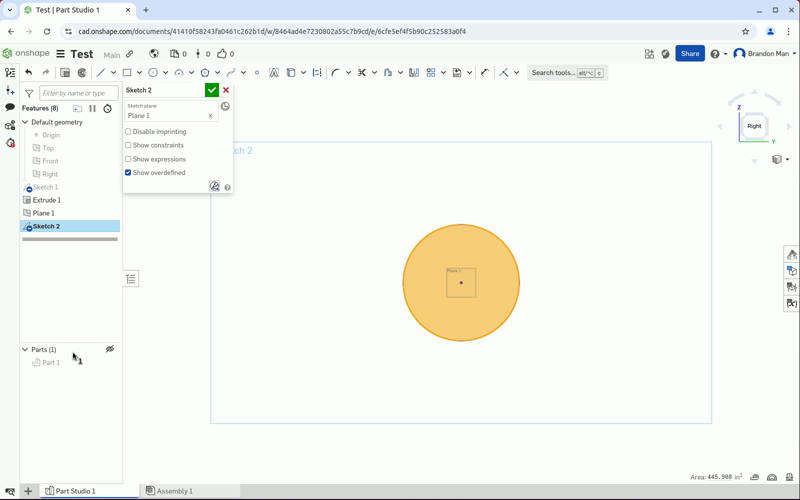
key(shift+y)
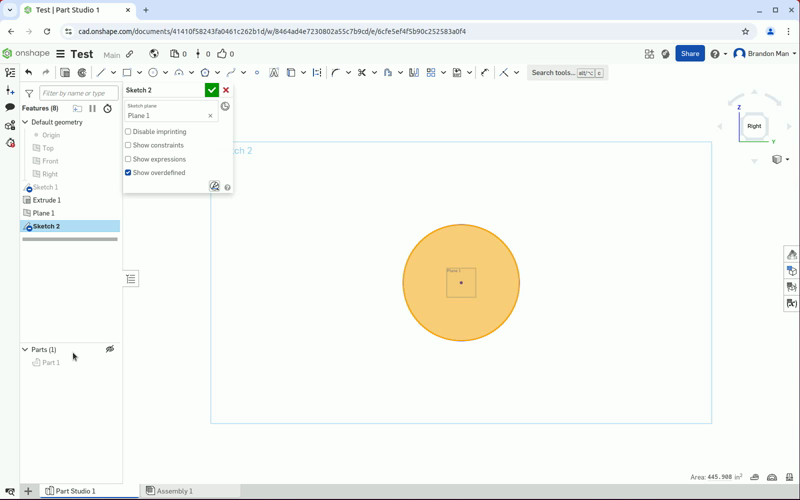
key(shift+e)
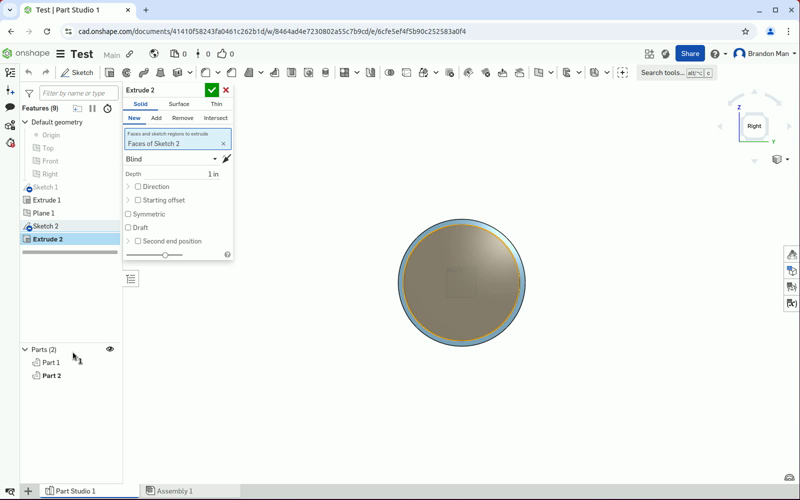
mouse_move(143, 106)
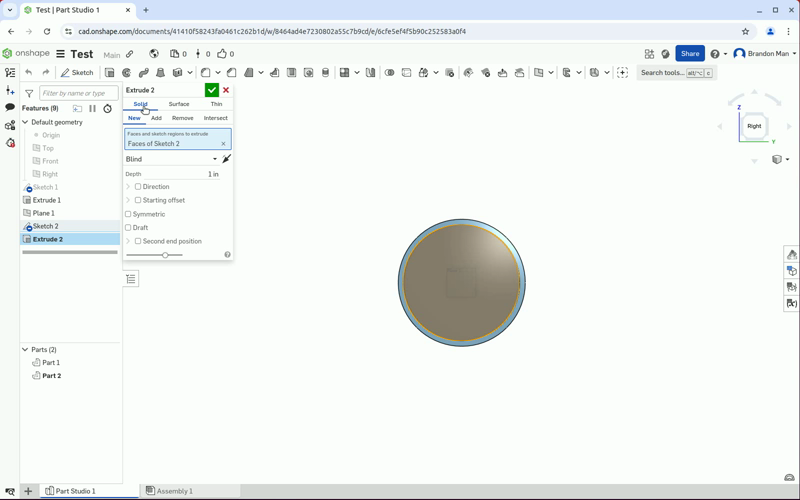
click(143, 106)
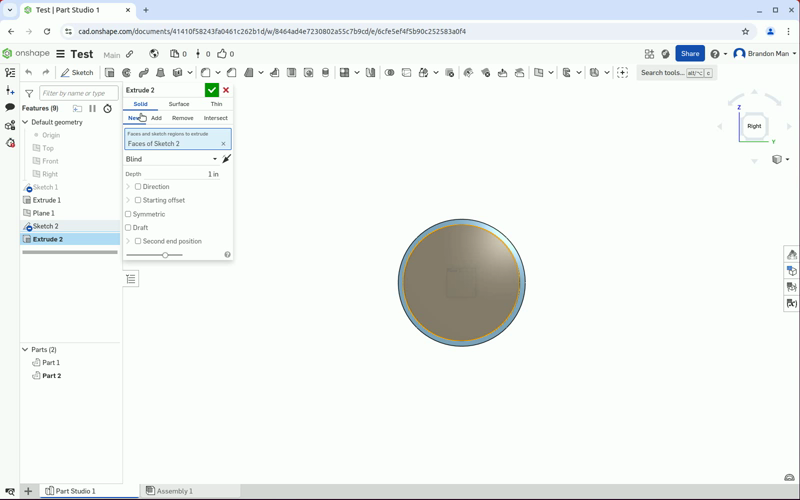
mouse_move(137, 120)
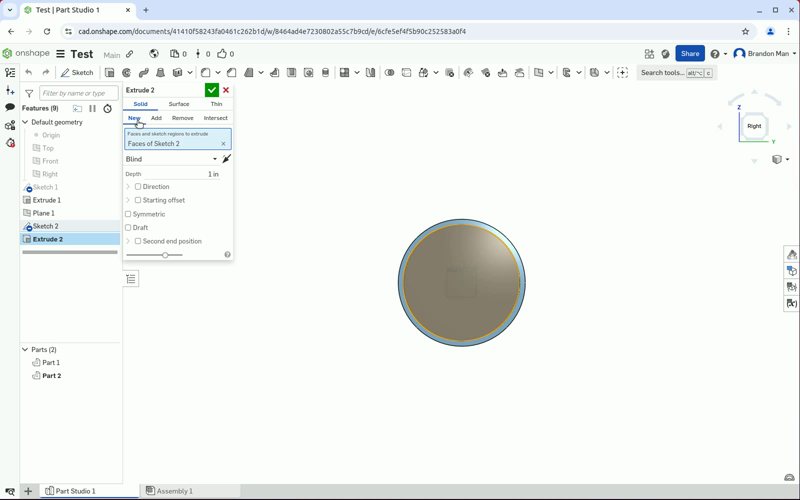
click(137, 120)
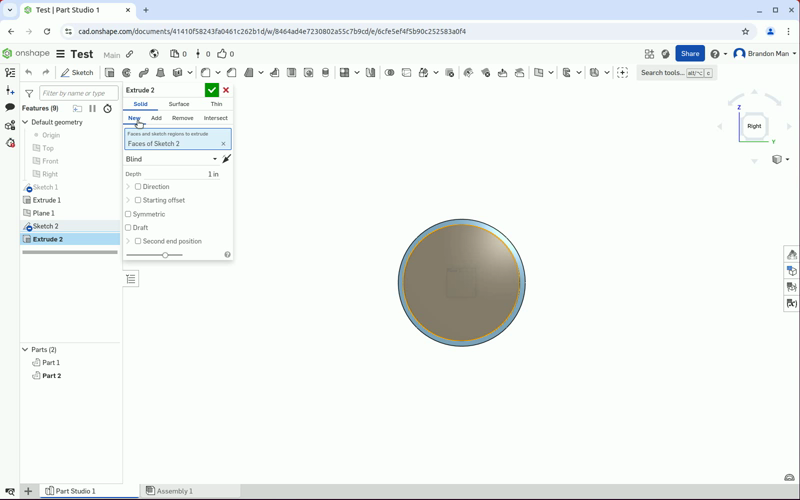
key(tab, 4)
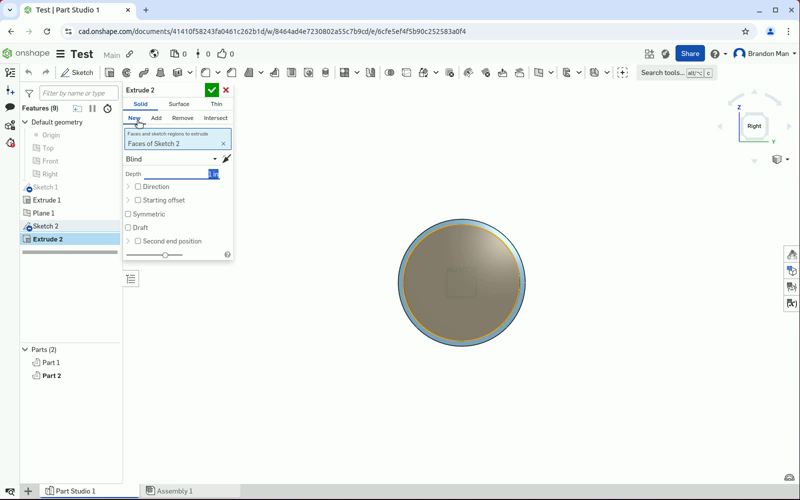
text(1.204)
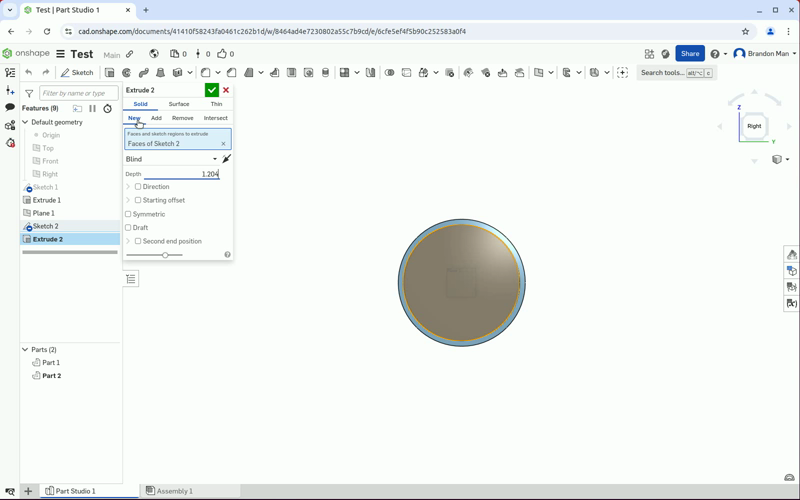
key(enter)
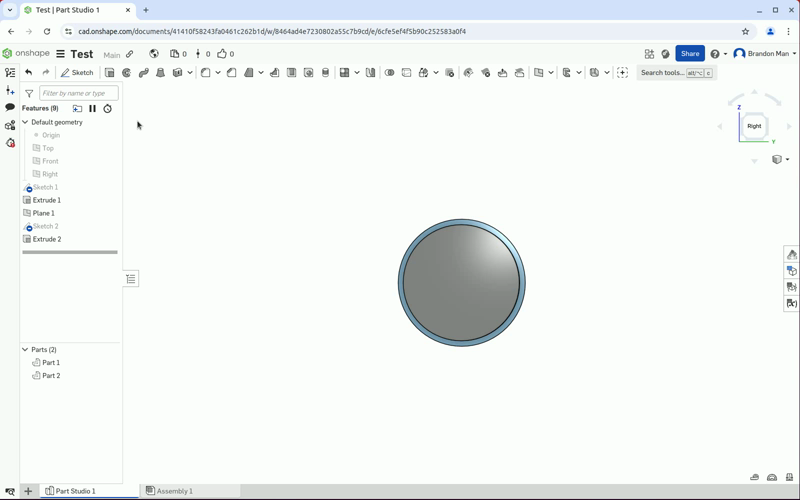
key(shift+h)
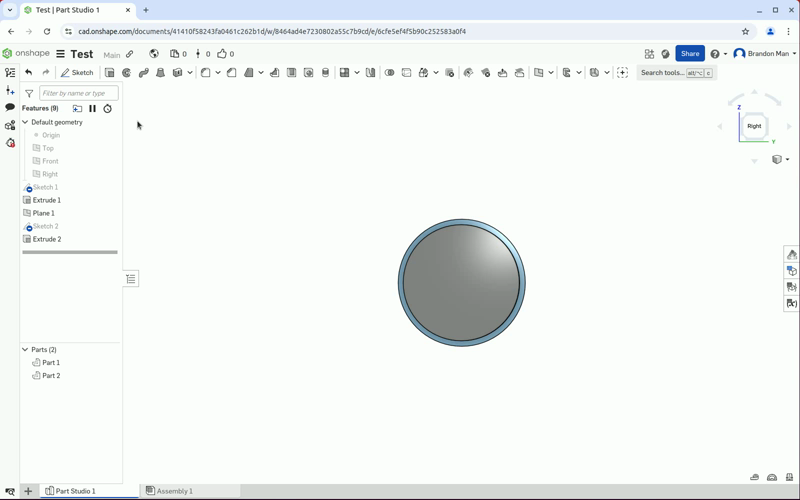
key(shift+h)
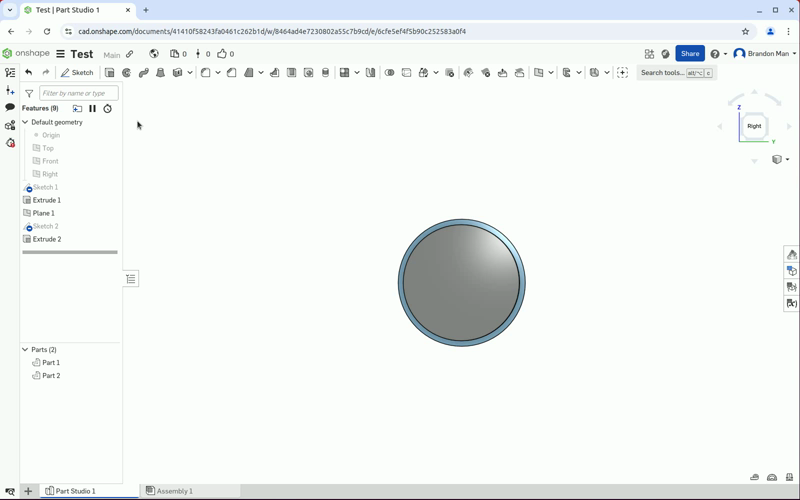
mouse_move(73, 189)
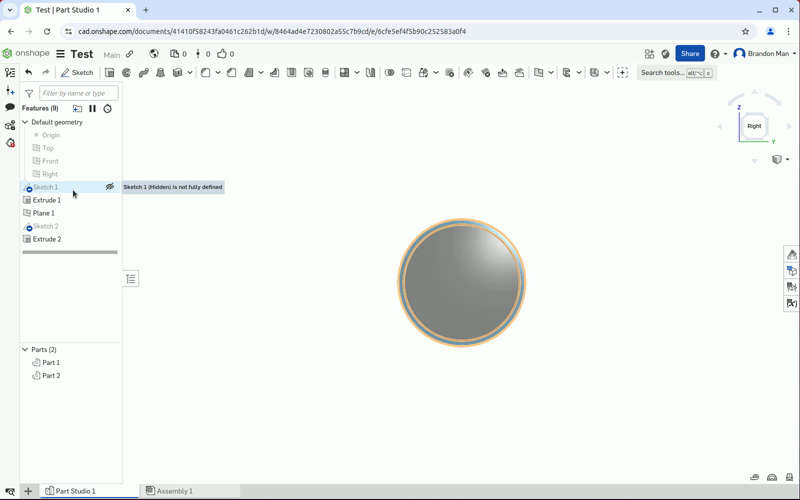
click(73, 189)
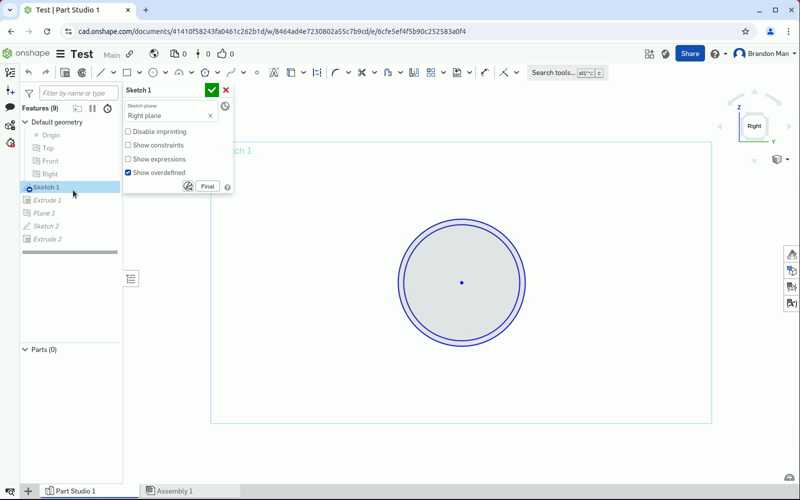
mouse_move(229, 92)
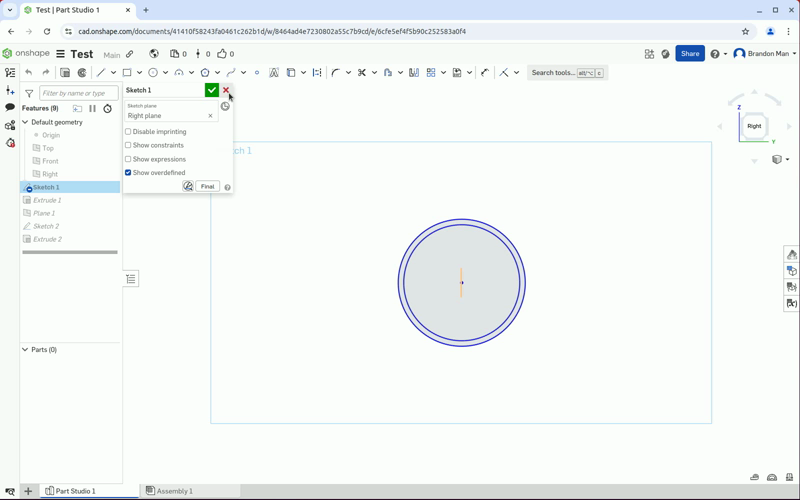
click(229, 92)
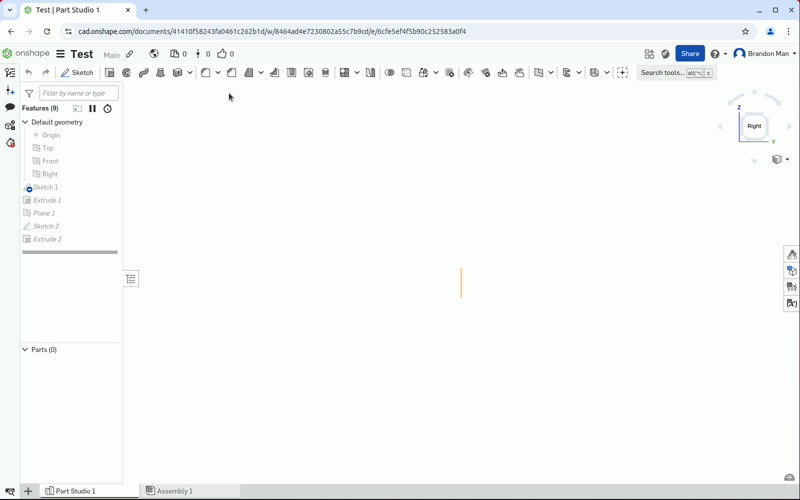
key(shift+s)
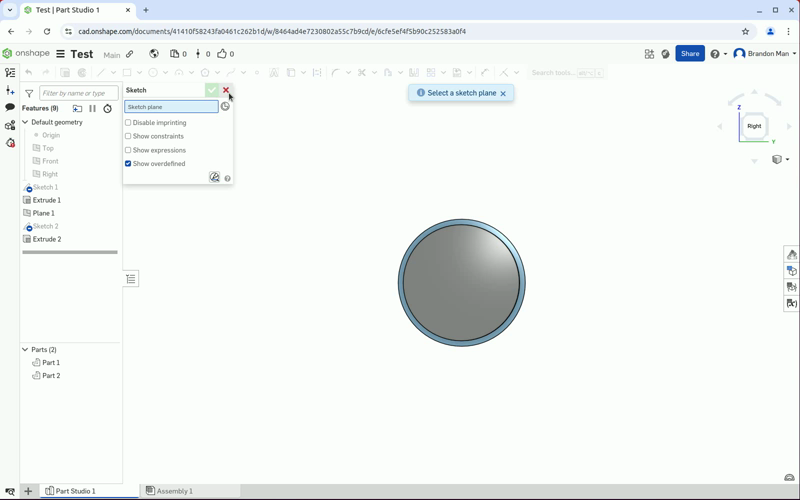
mouse_move(73, 215)
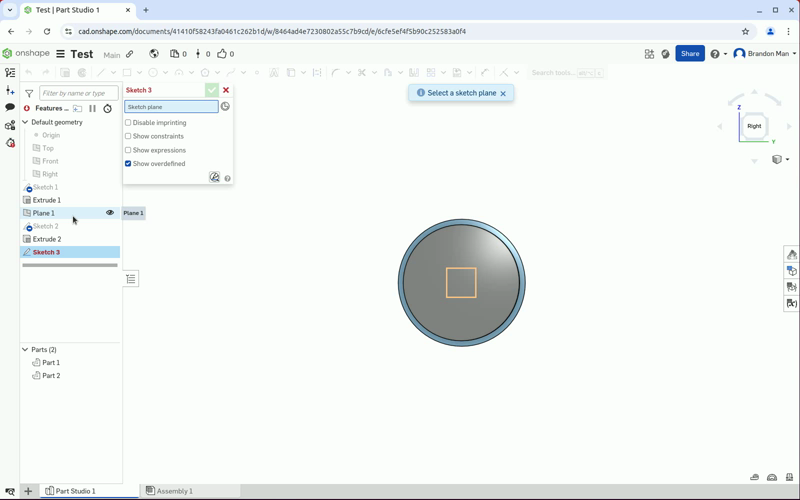
click(73, 215)
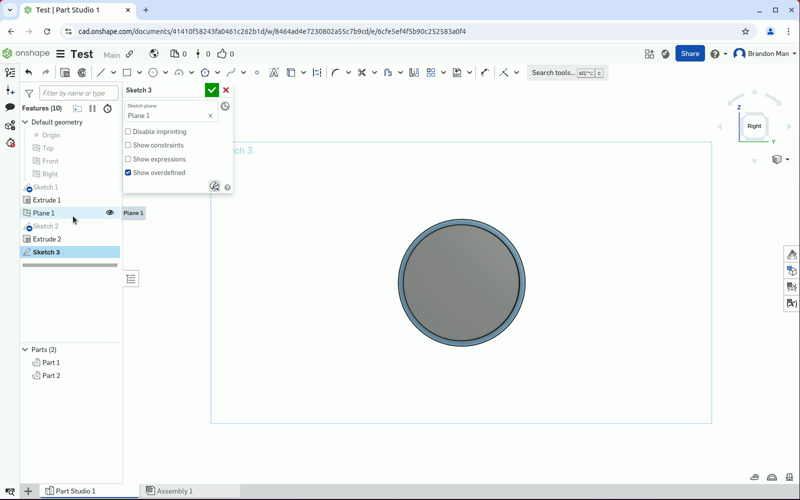
mouse_move(73, 352)
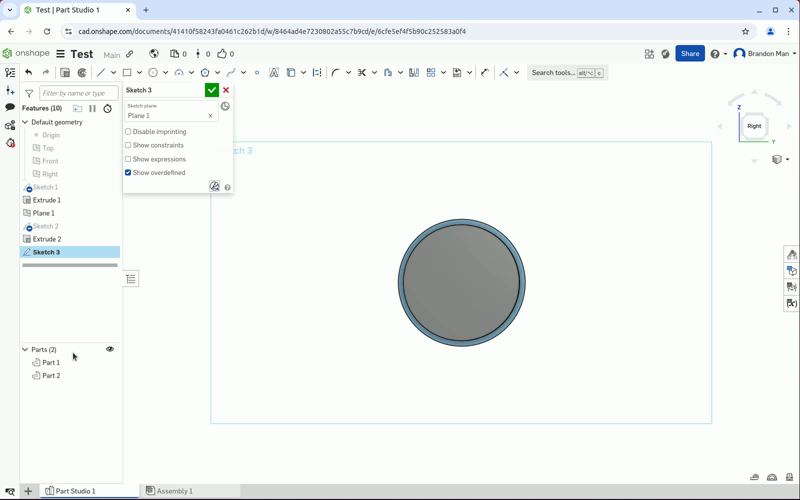
key(y)
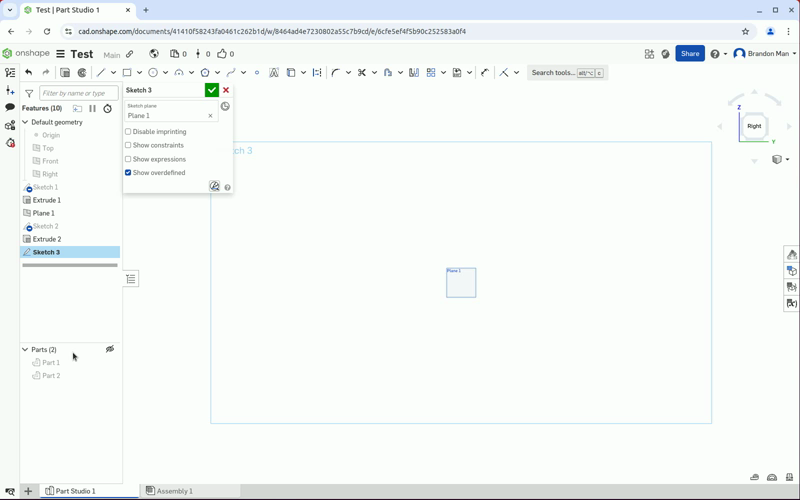
key(c)
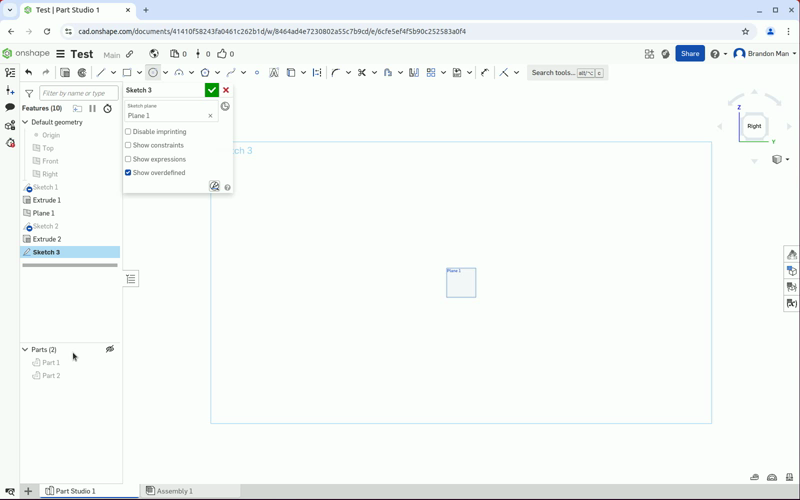
key_down(shift)
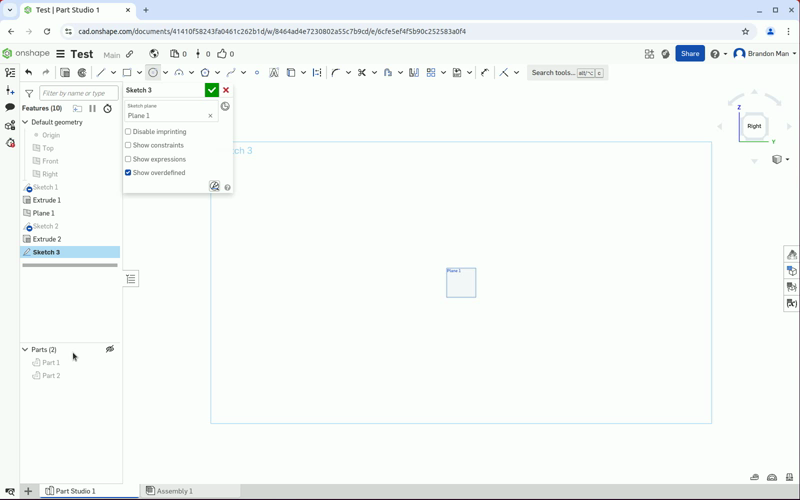
mouse_move(461, 282)
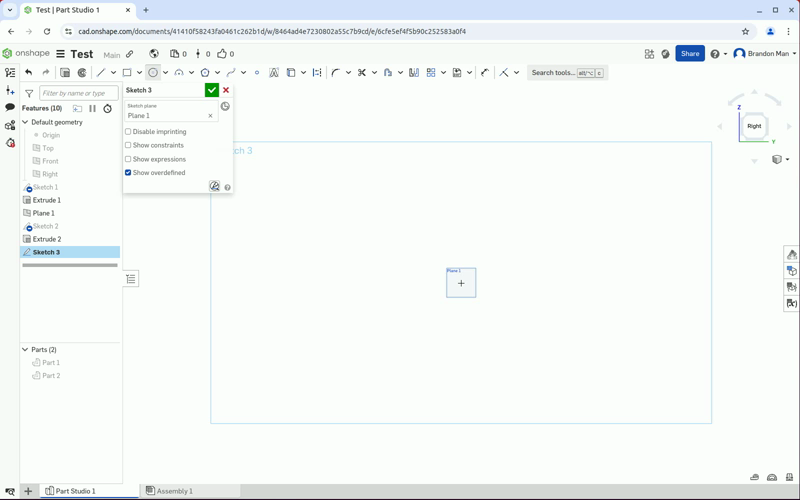
click(461, 282)
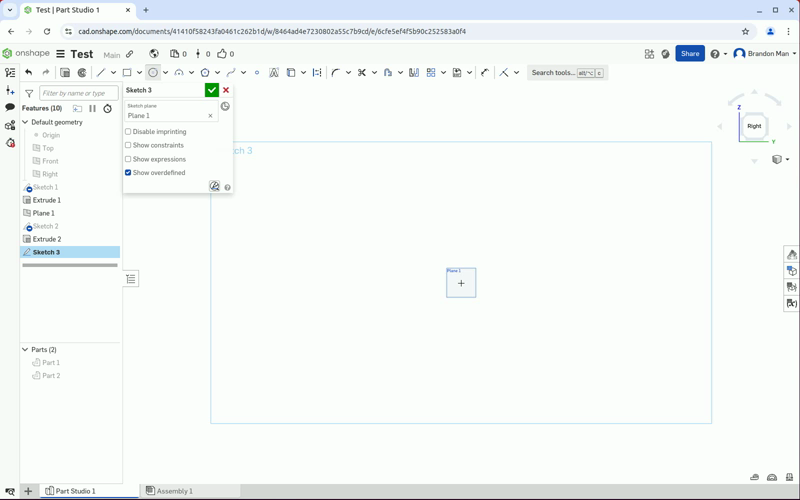
key_up(shift)
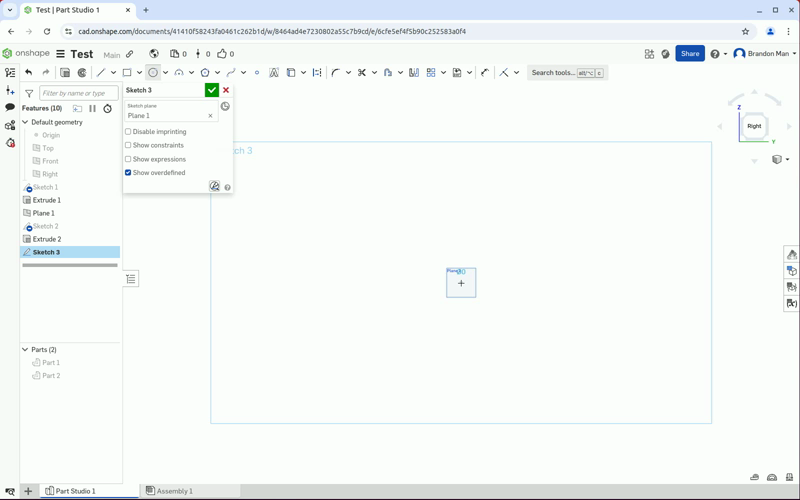
mouse_move(524, 282)
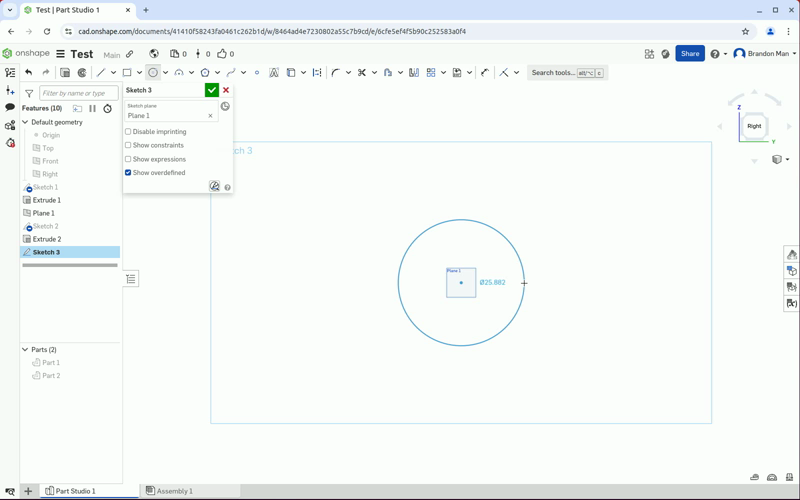
click(524, 282)
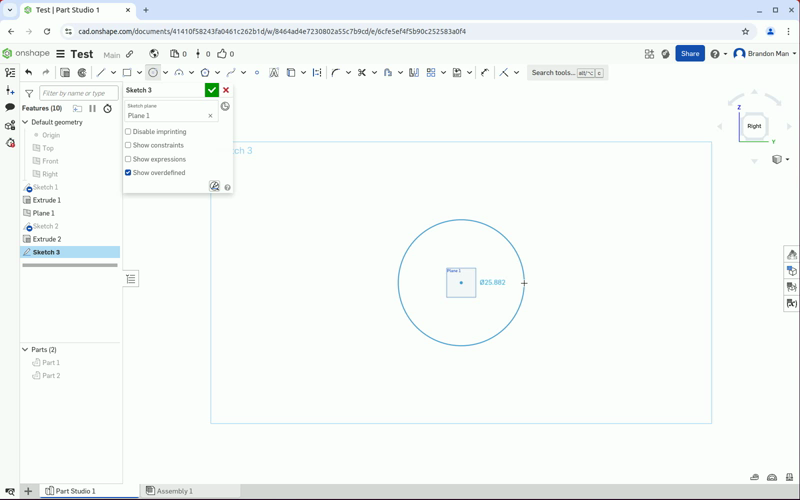
key(esc)
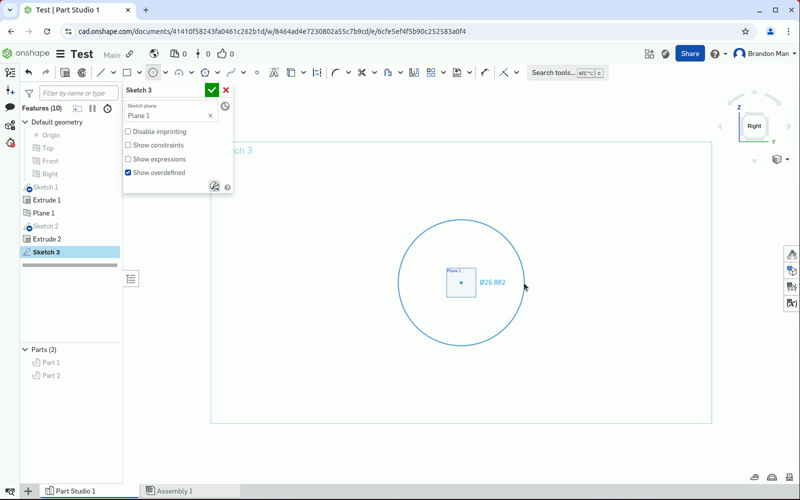
key(c)
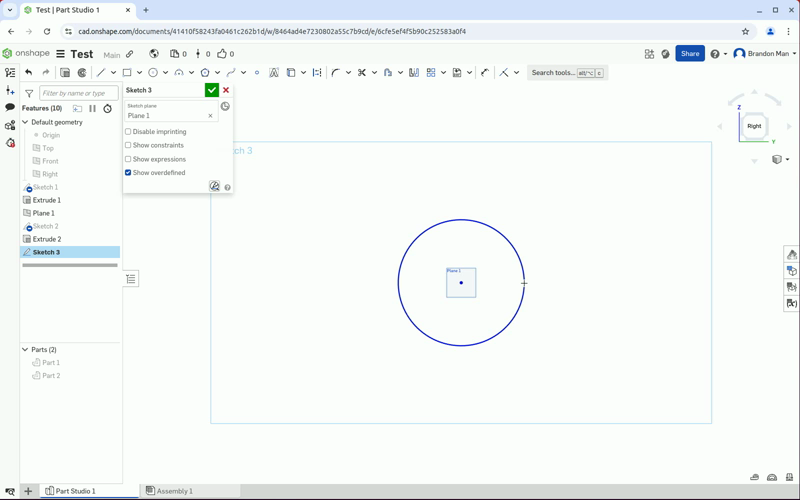
key_down(shift)
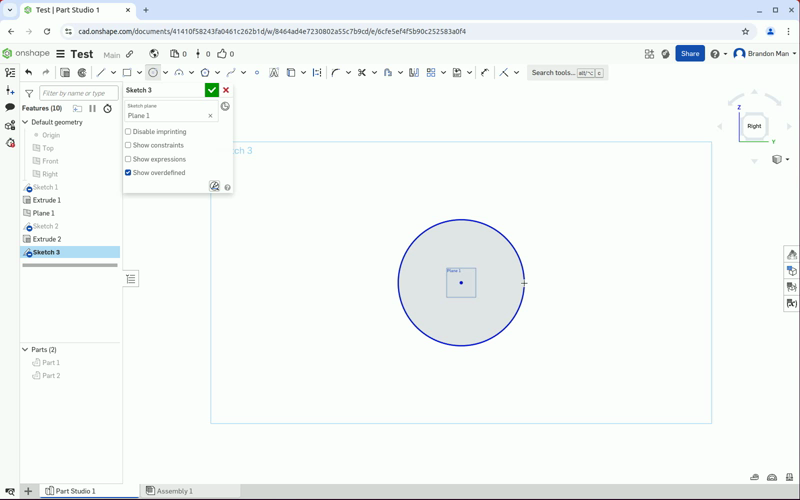
mouse_move(461, 282)
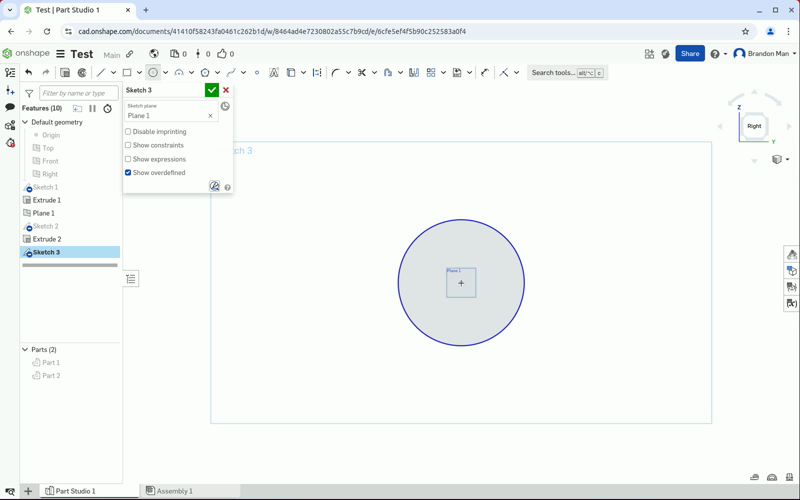
click(461, 282)
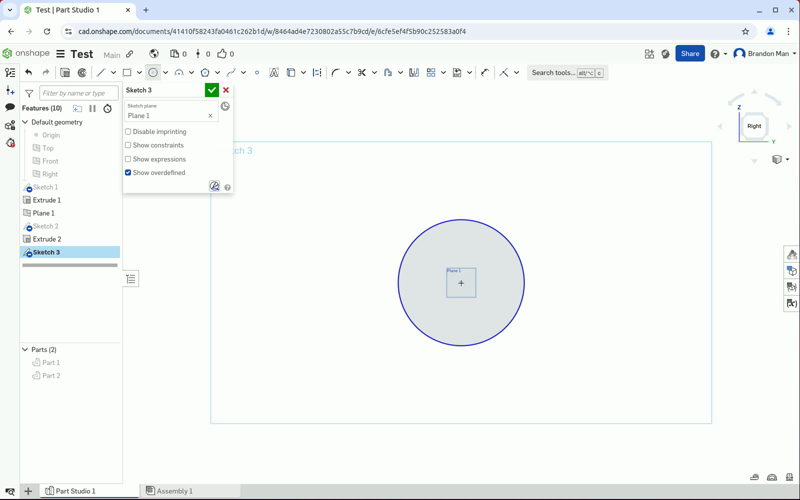
key_up(shift)
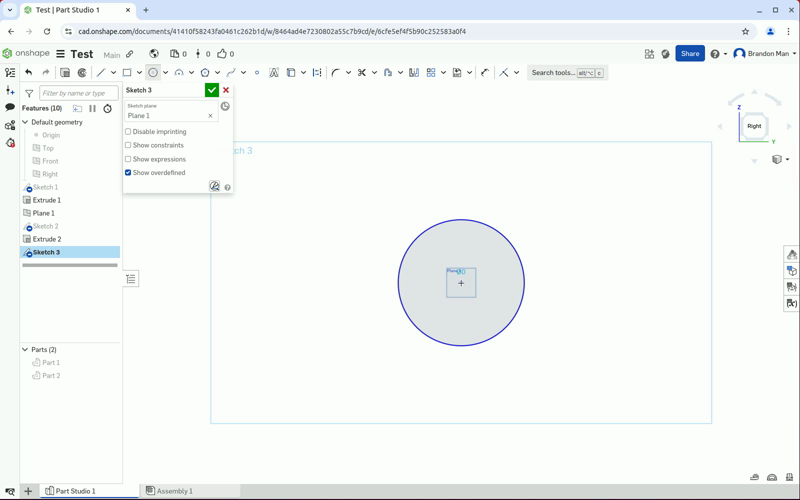
mouse_move(519, 282)
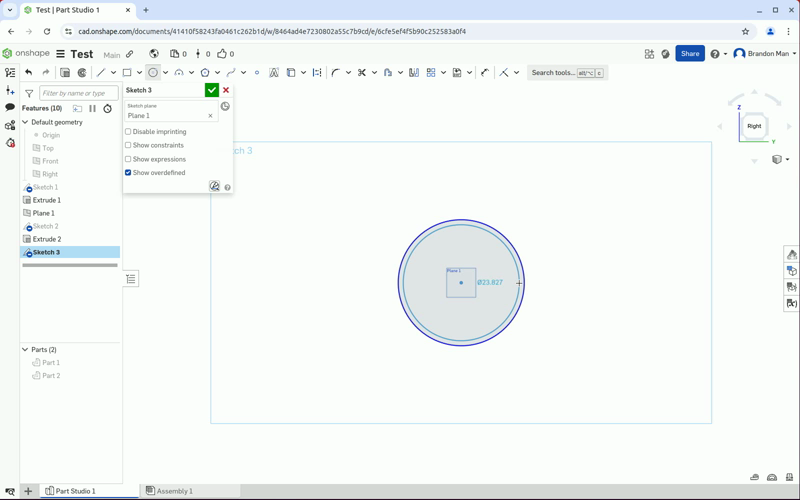
click(519, 282)
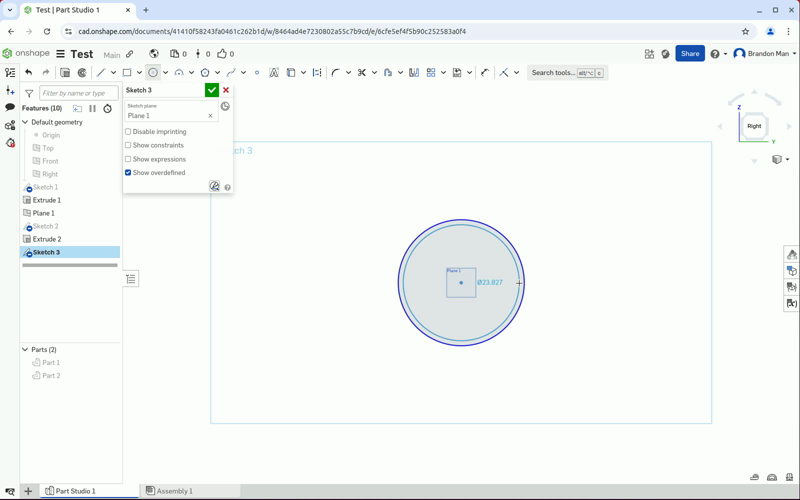
key(esc)
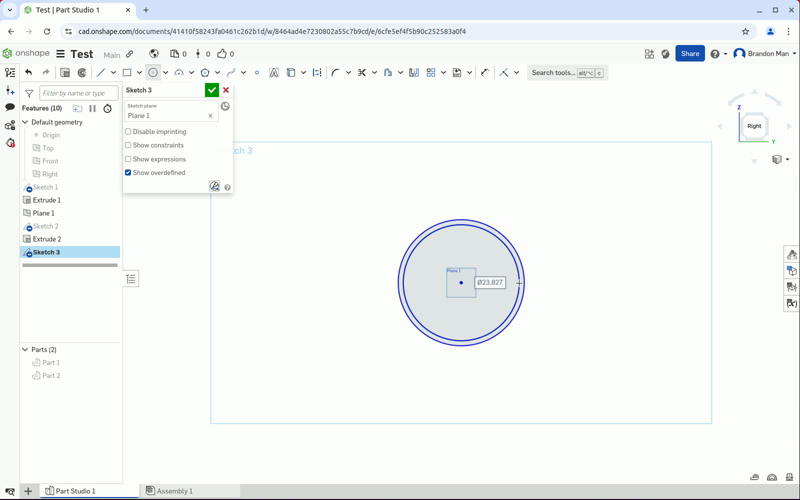
mouse_move(428, 334)
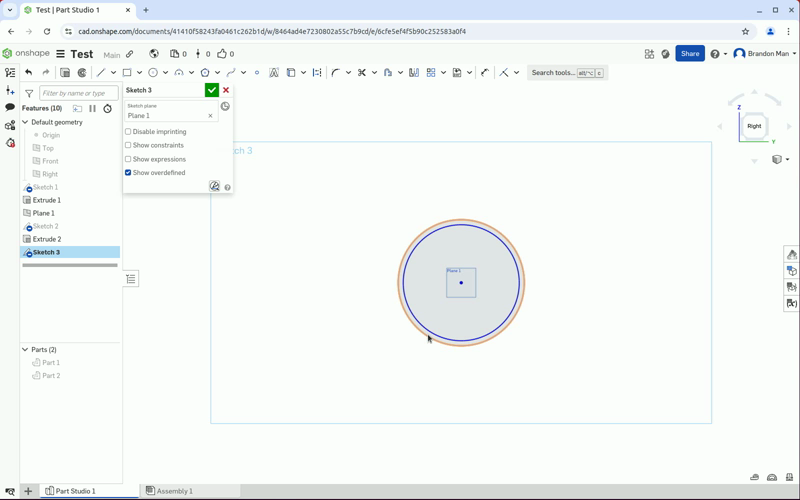
click(428, 334)
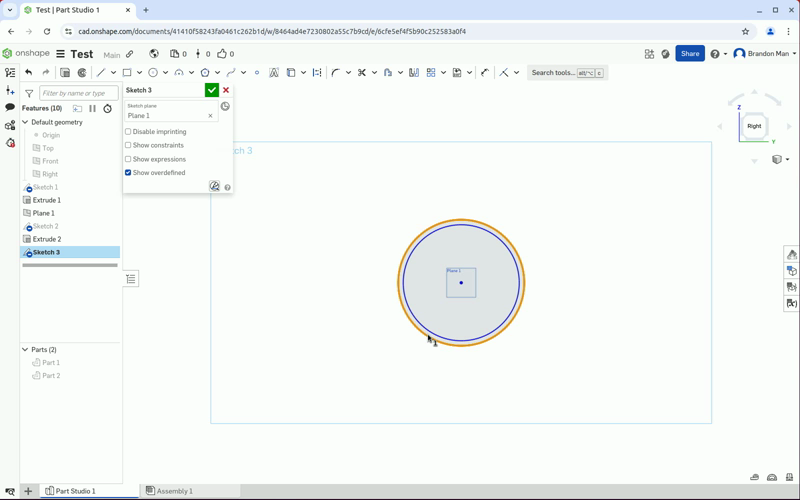
mouse_move(73, 352)
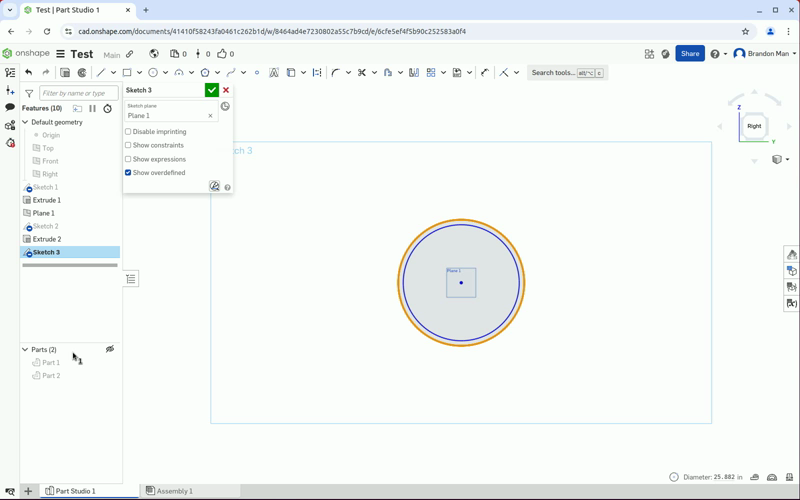
key(shift+y)
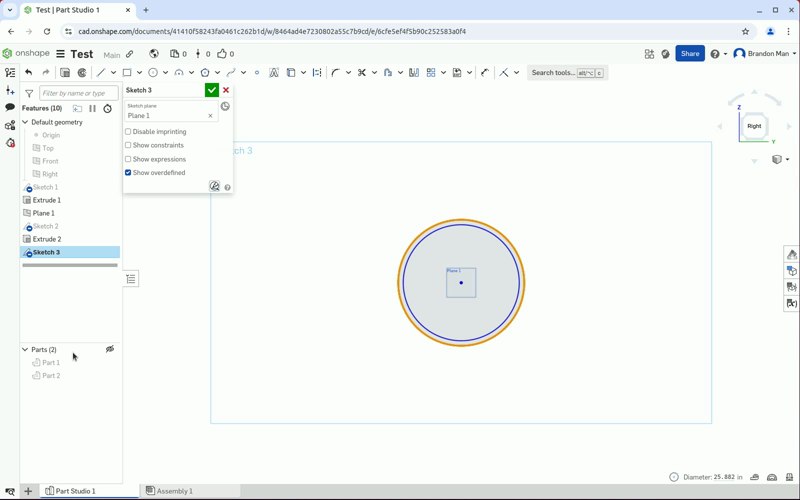
key(shift+e)
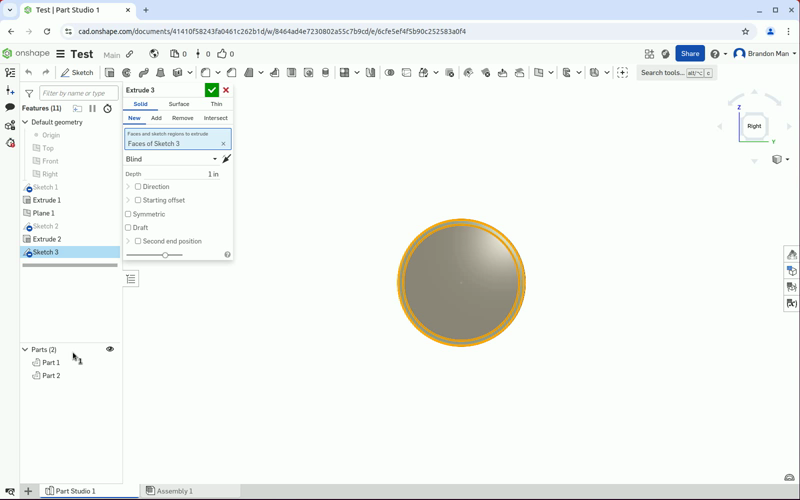
mouse_move(143, 106)
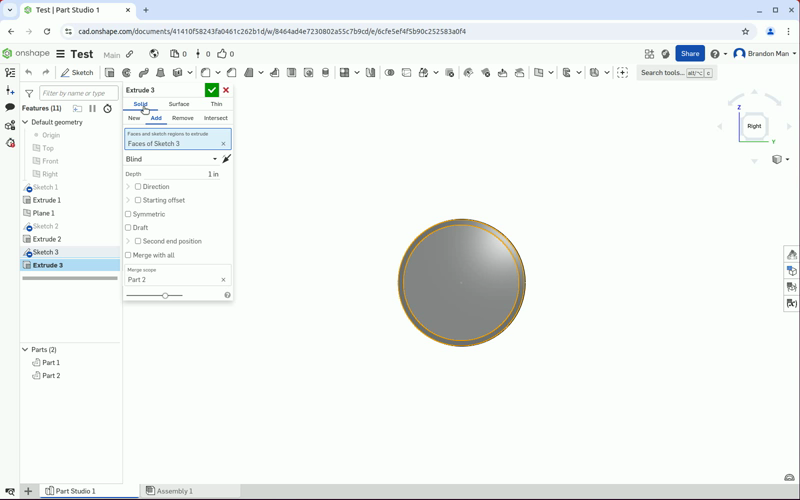
click(143, 106)
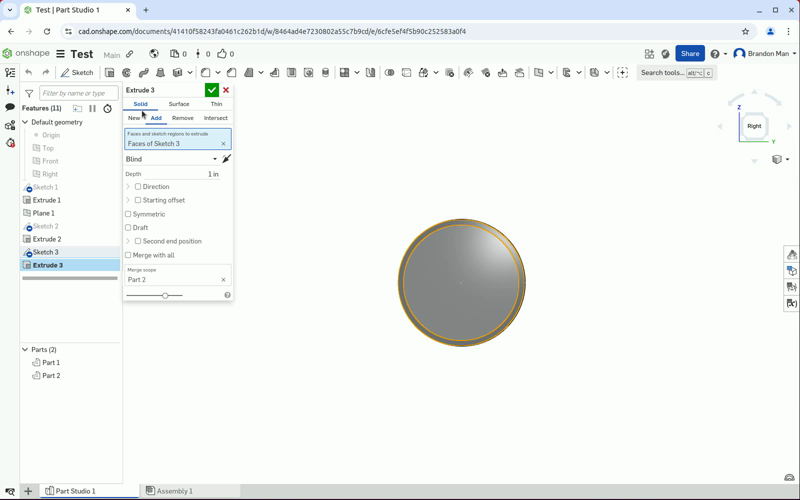
mouse_move(137, 120)
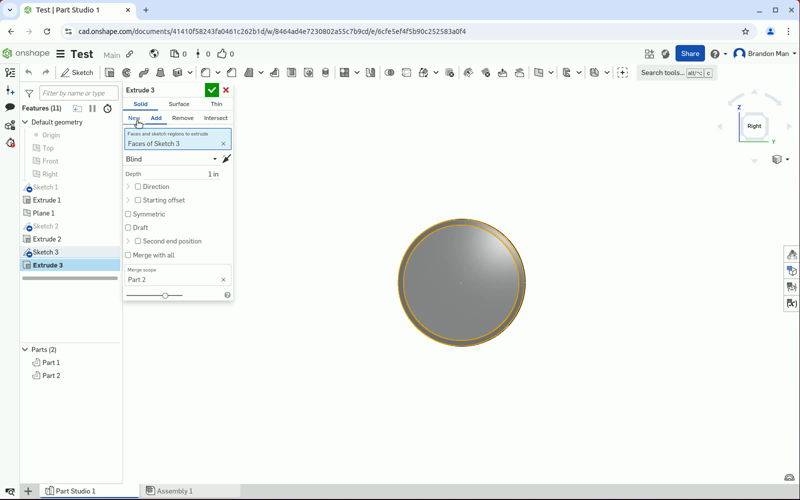
click(137, 120)
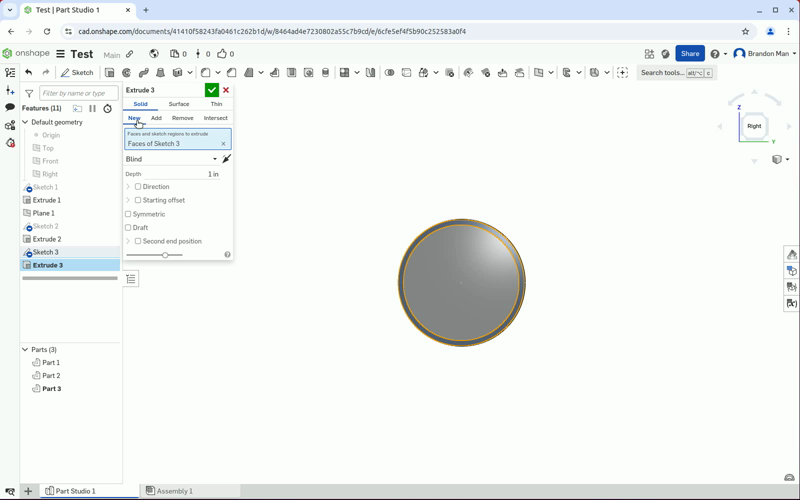
key(tab, 4)
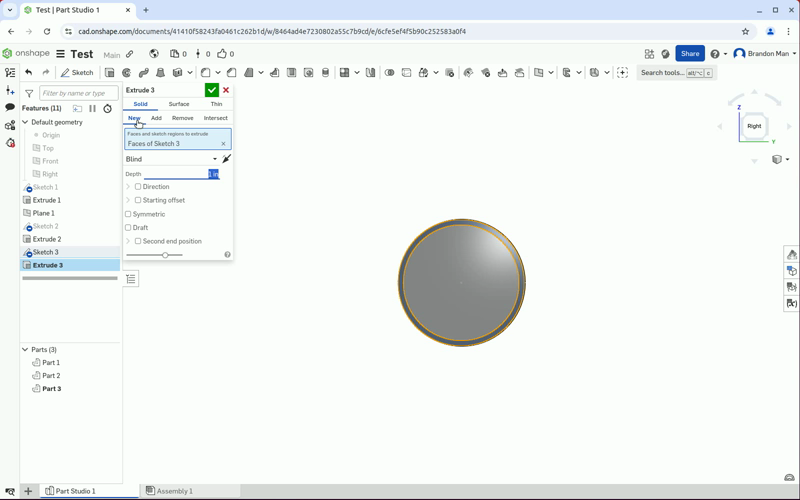
text(1.204)
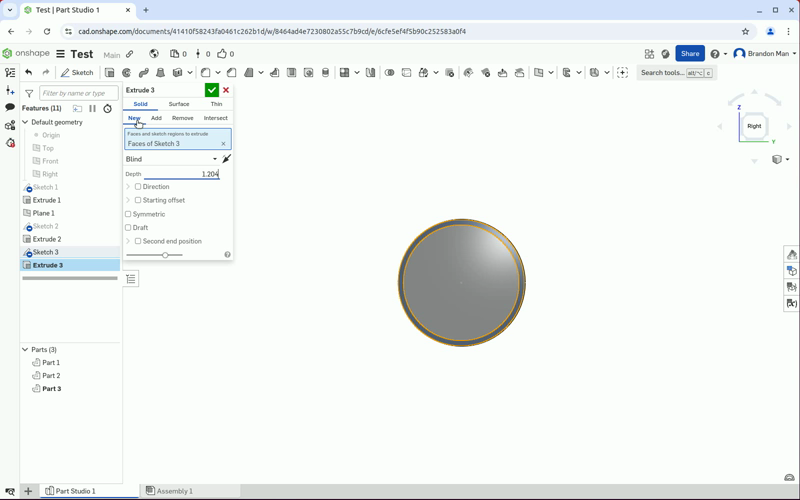
key(enter)
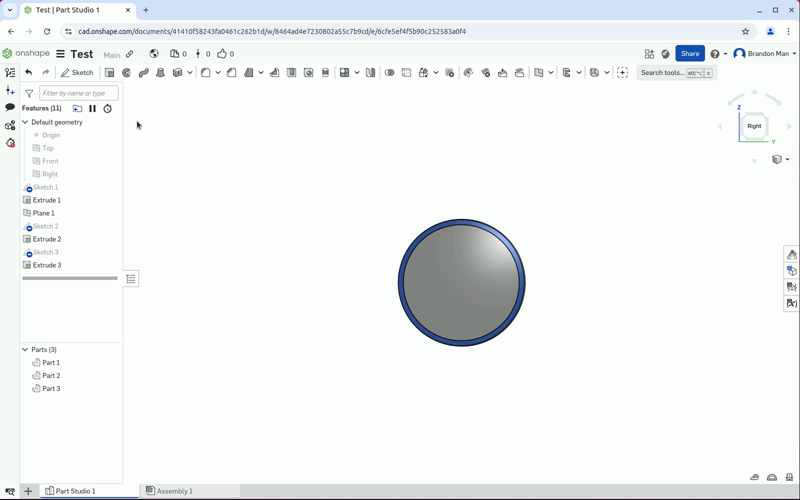
key(shift+h)
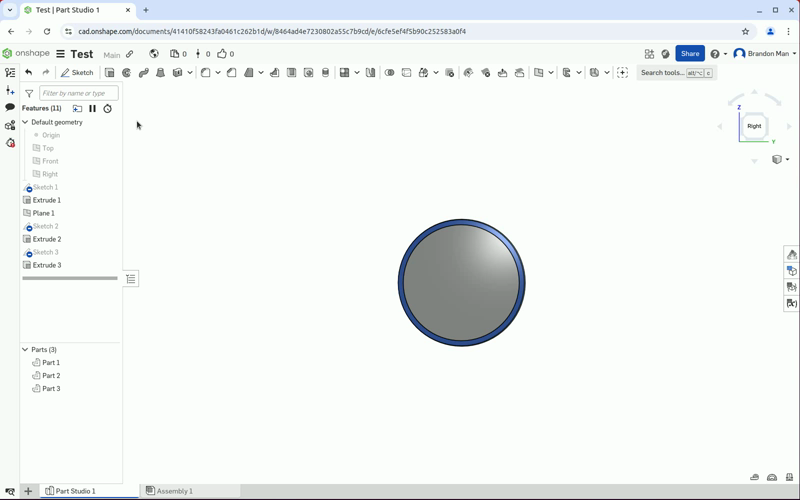
key(shift+h)
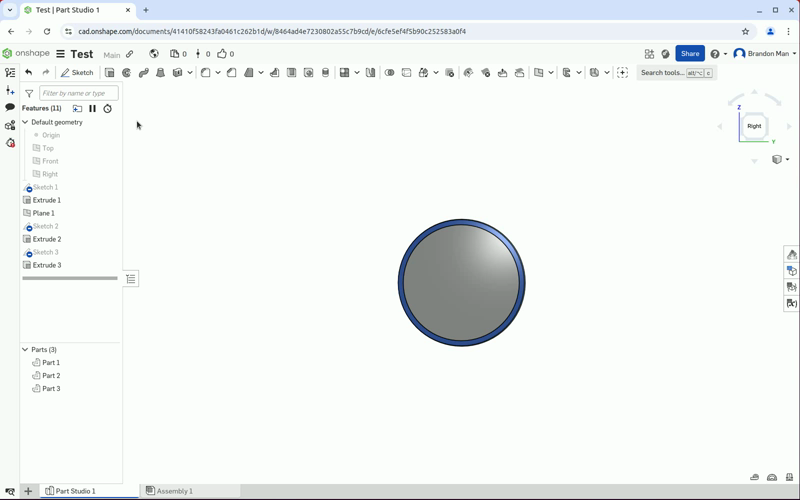
mouse_move(73, 189)
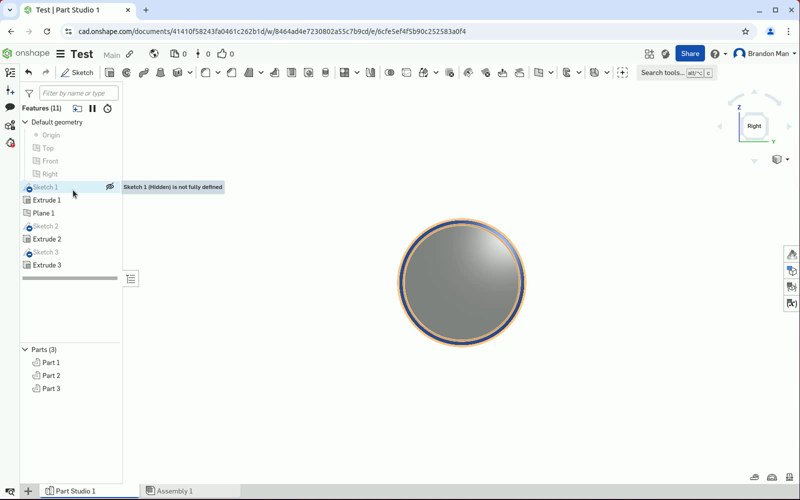
click(73, 189)
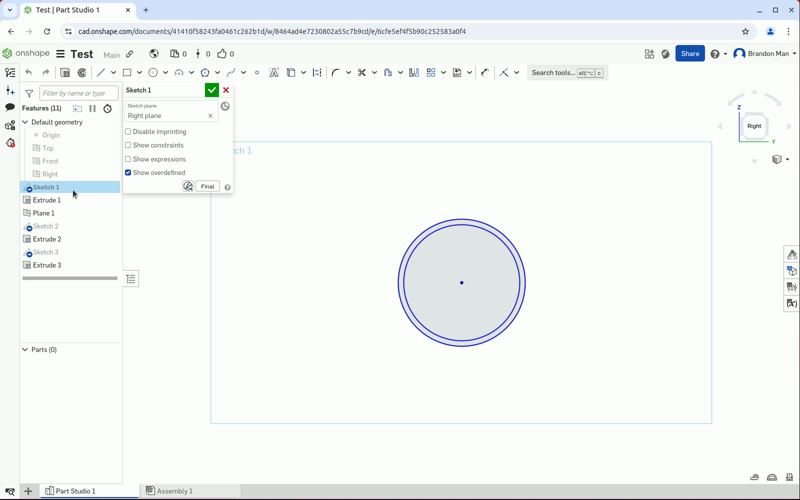
mouse_move(229, 92)
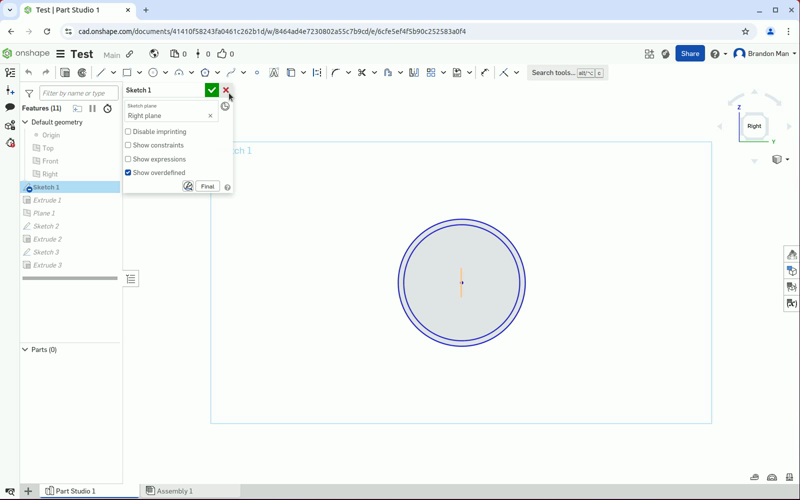
click(229, 92)
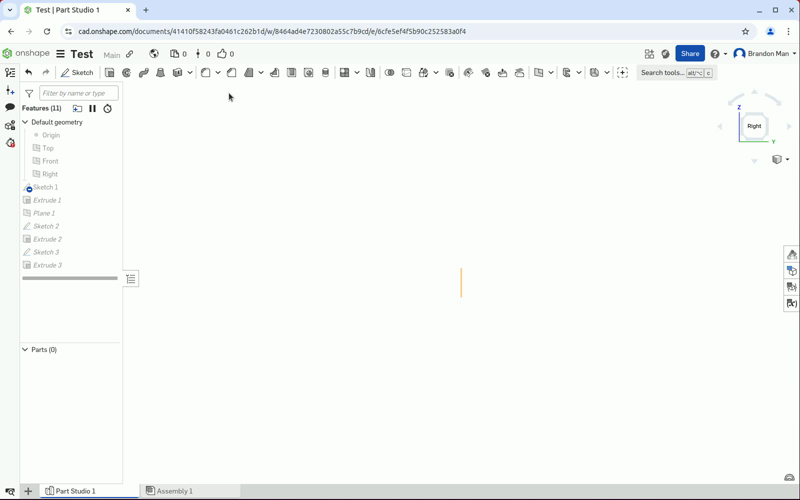
mouse_move(541, 75)
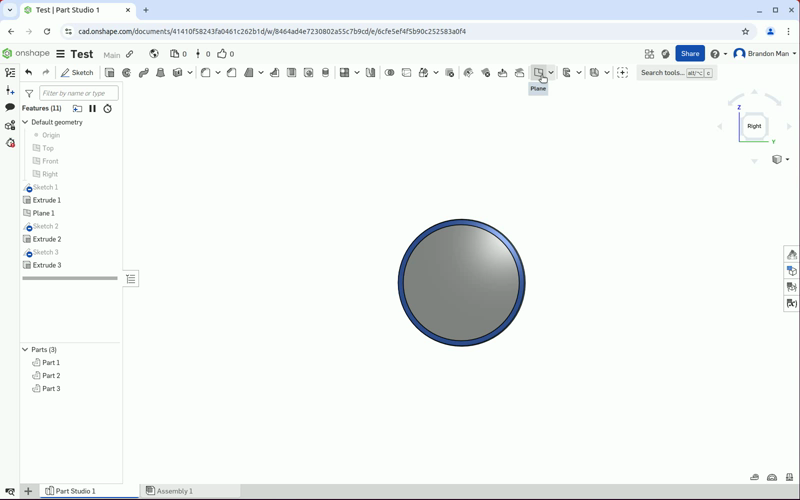
click(541, 75)
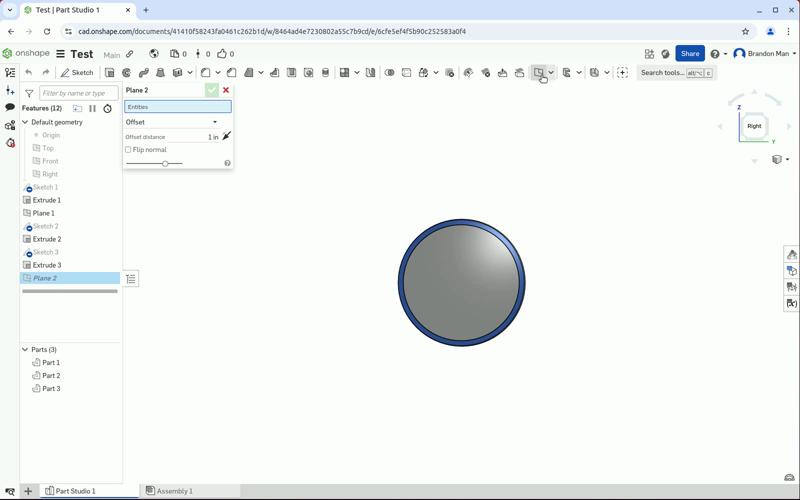
mouse_move(73, 176)
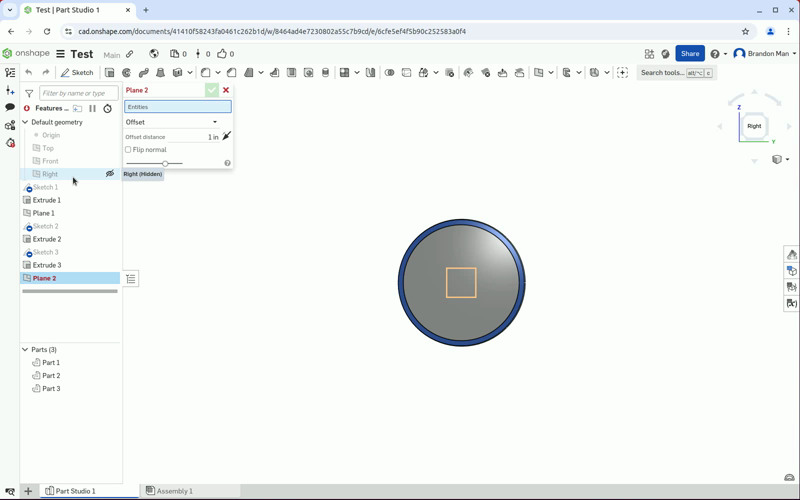
click(73, 176)
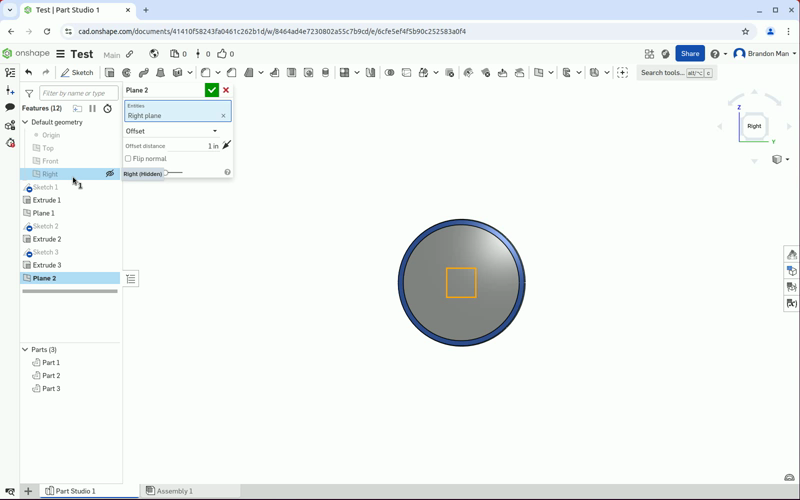
key(tab, 2)
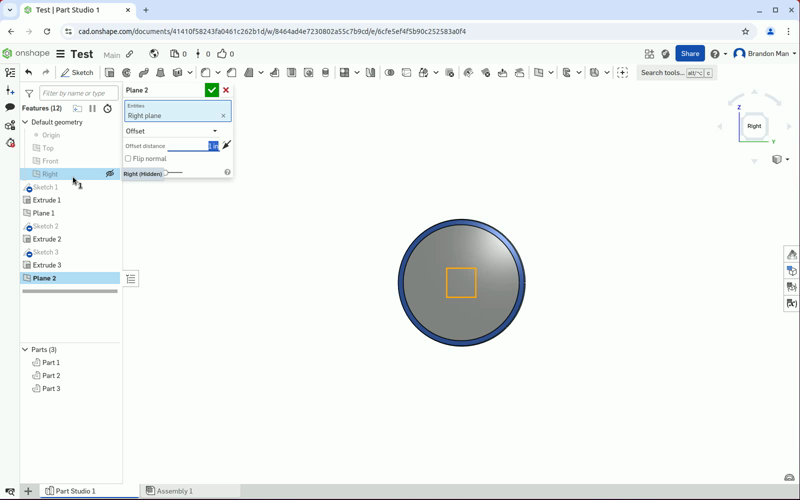
text(15.159)
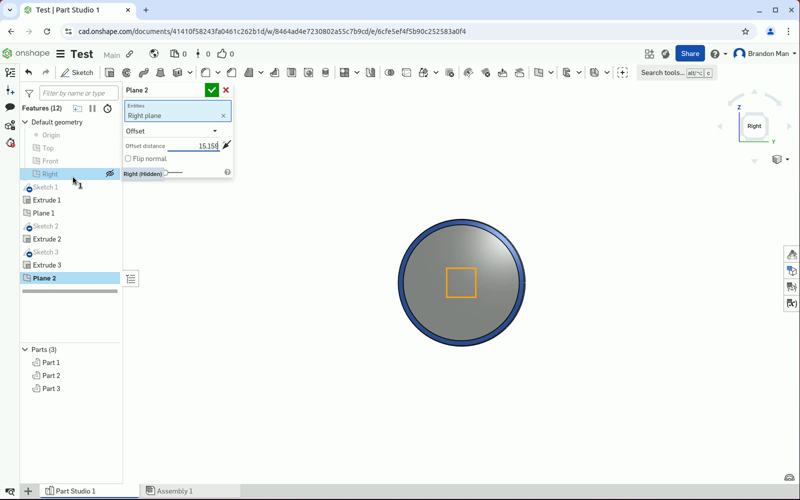
key(enter, 2)
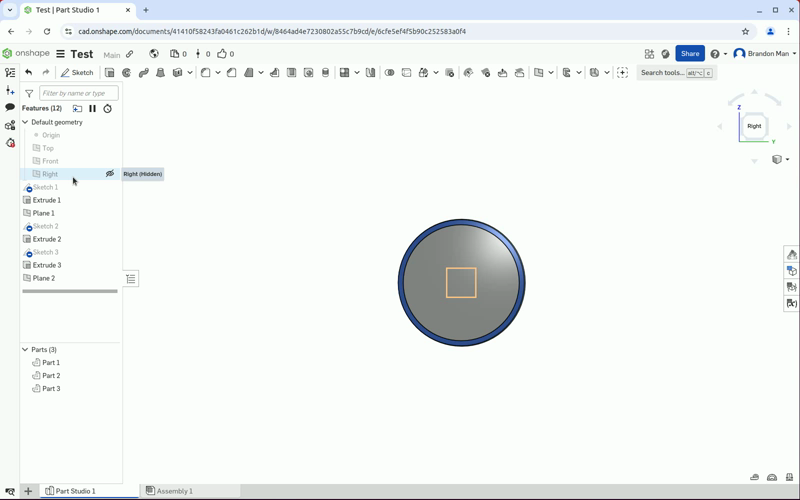
key(shift+s)
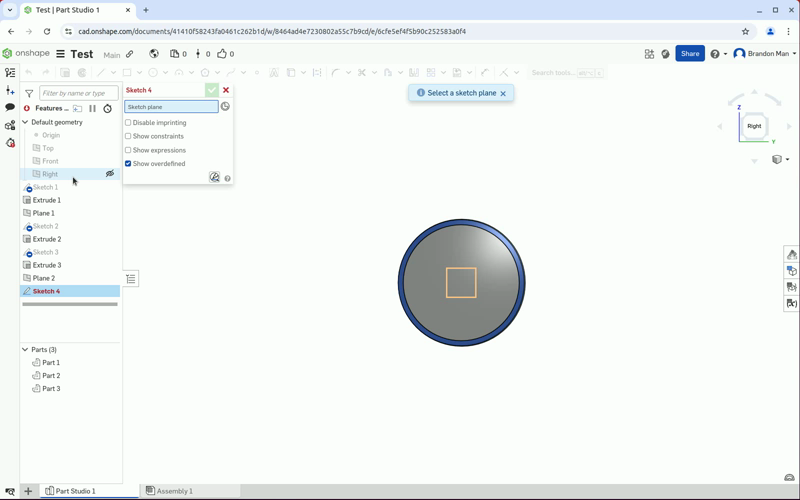
mouse_move(73, 280)
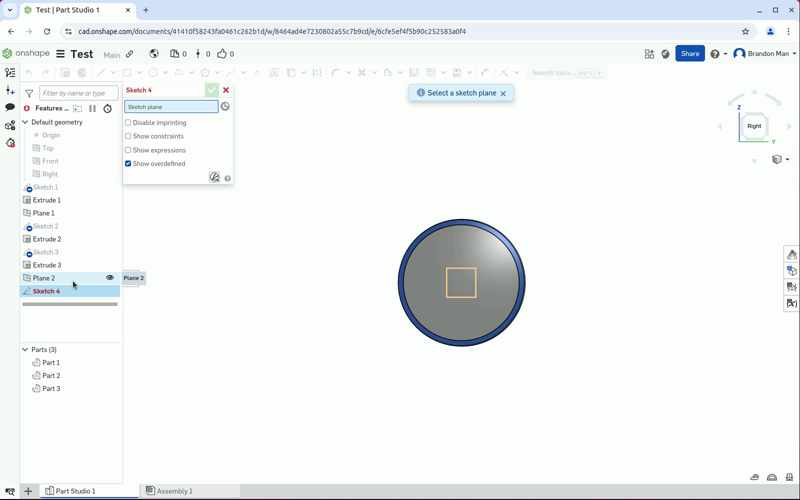
click(73, 280)
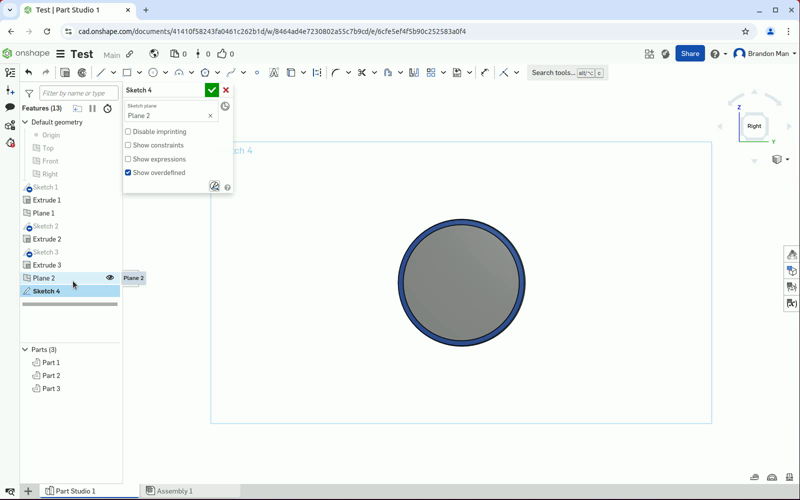
mouse_move(73, 352)
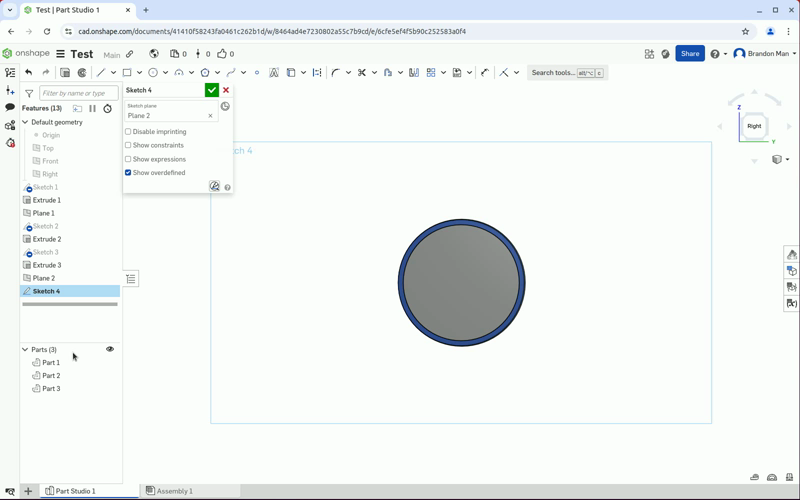
key(y)
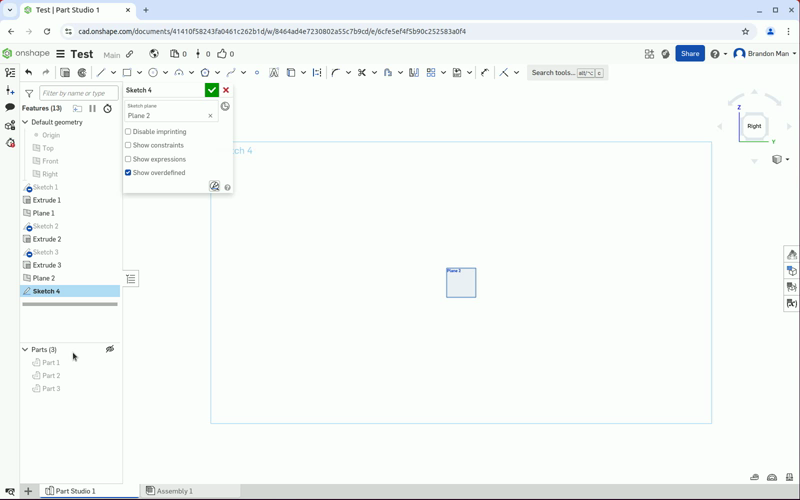
key(c)
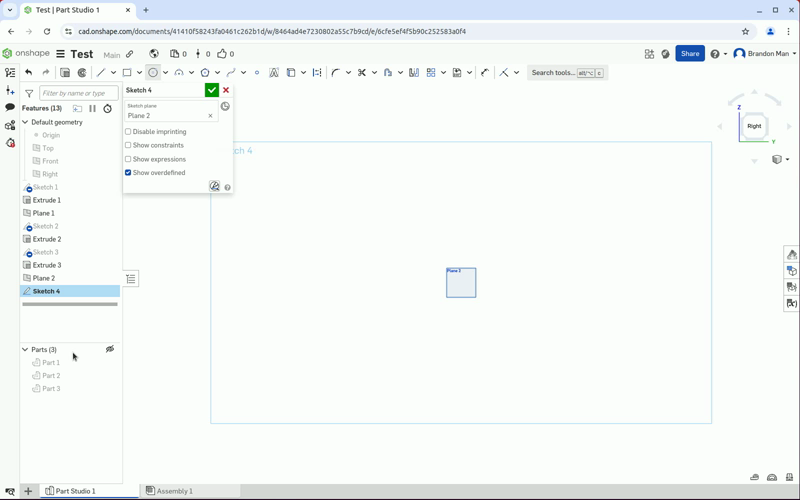
key_down(shift)
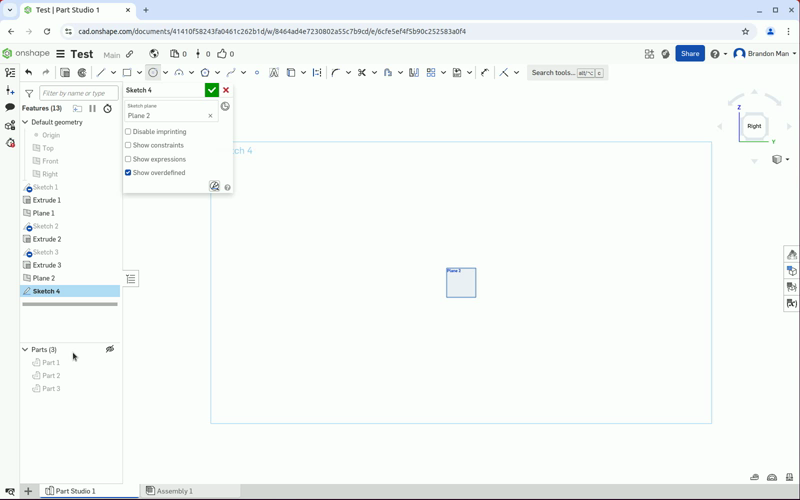
mouse_move(460, 282)
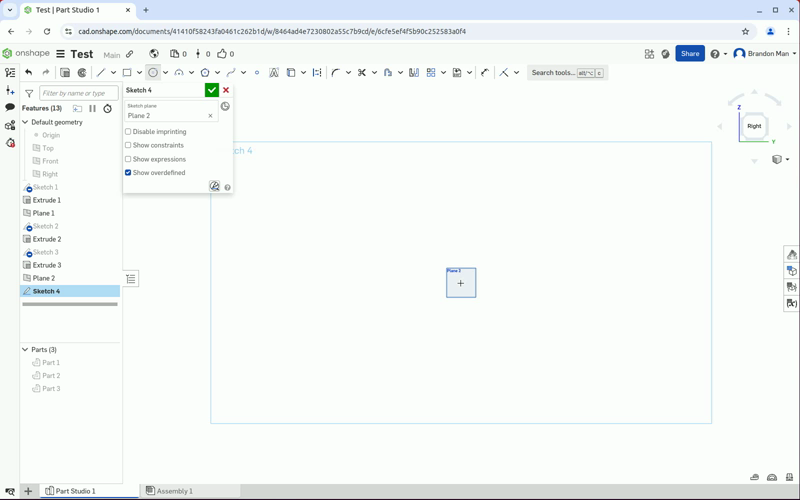
click(460, 282)
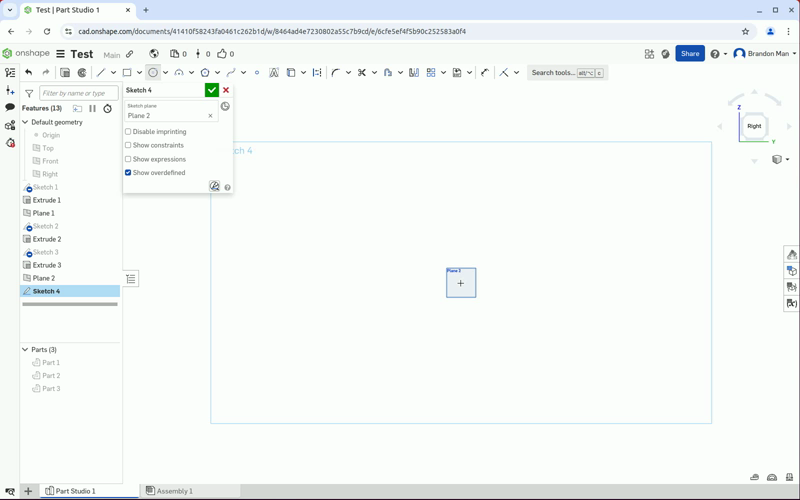
key_up(shift)
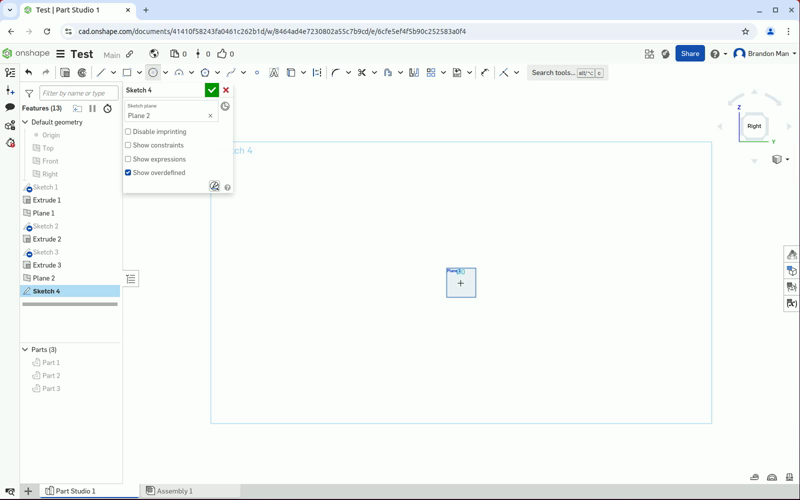
mouse_move(510, 282)
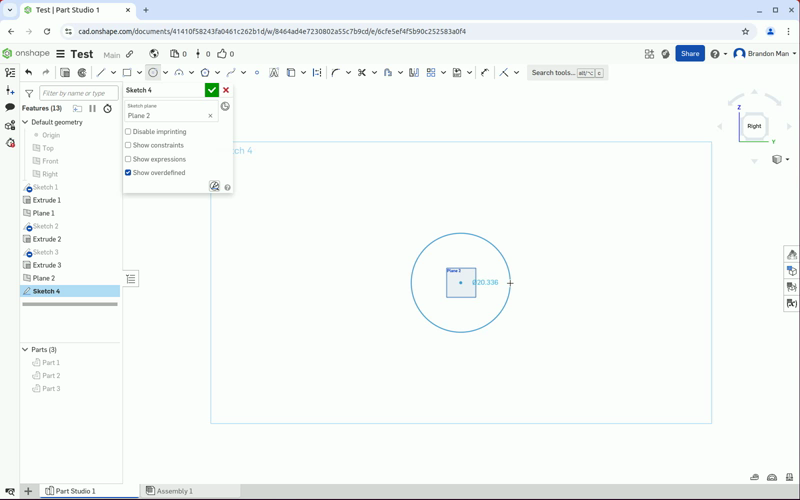
click(510, 282)
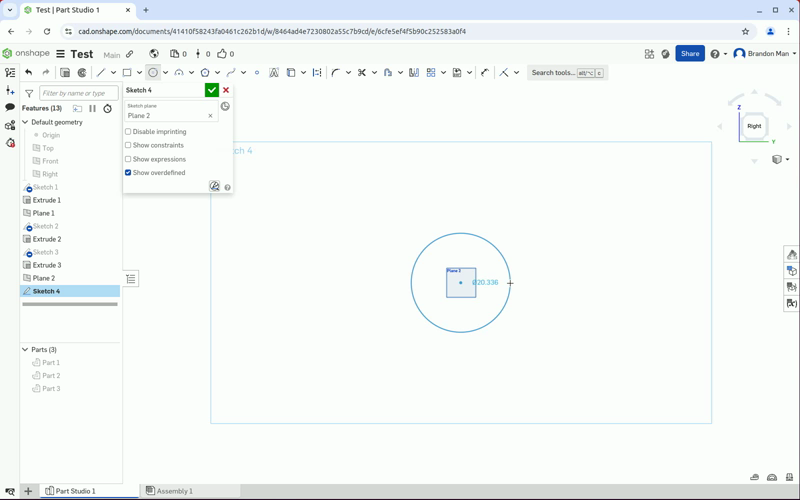
key(esc)
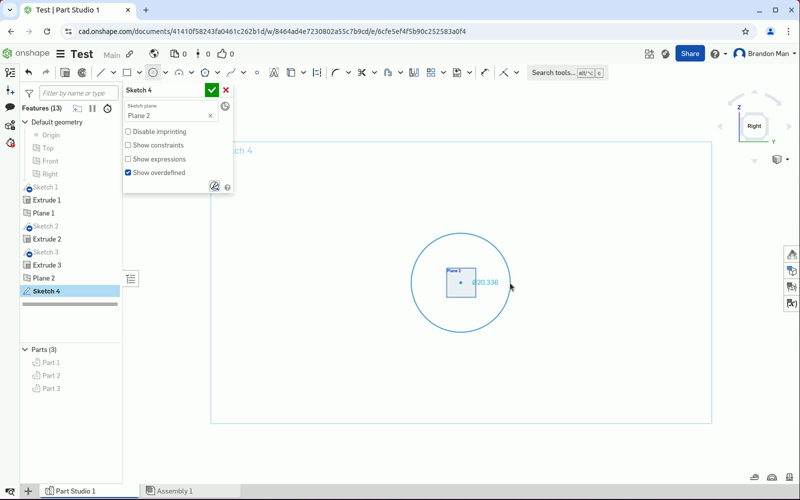
key(c)
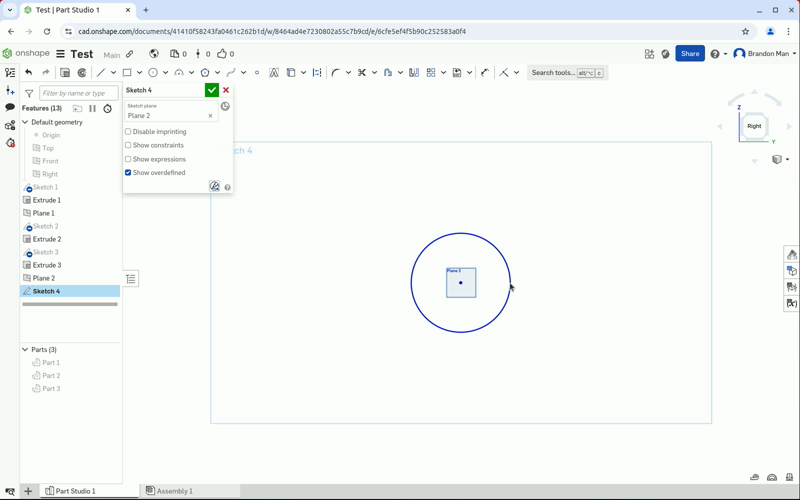
key_down(shift)
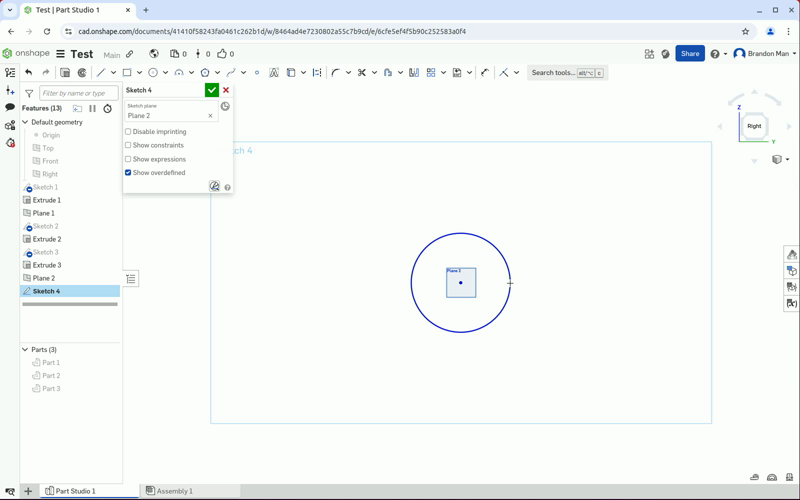
mouse_move(460, 282)
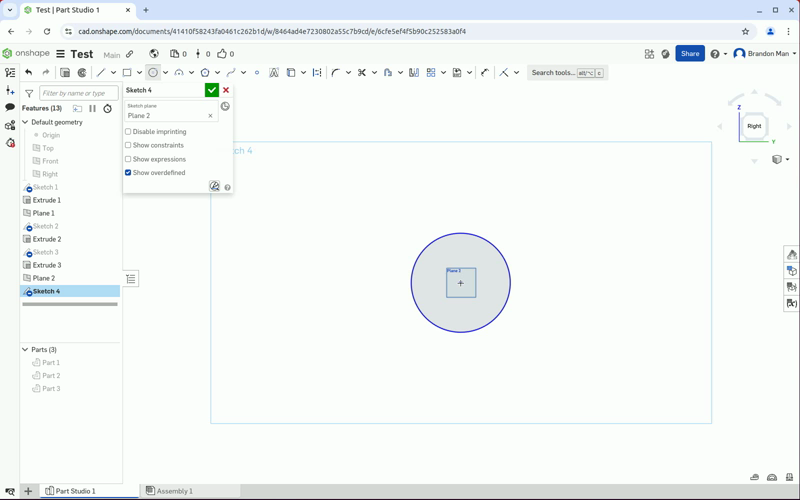
click(460, 282)
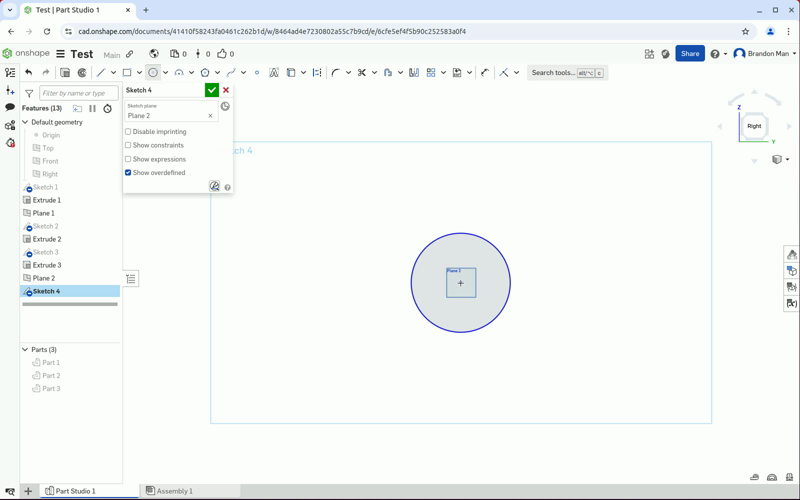
key_up(shift)
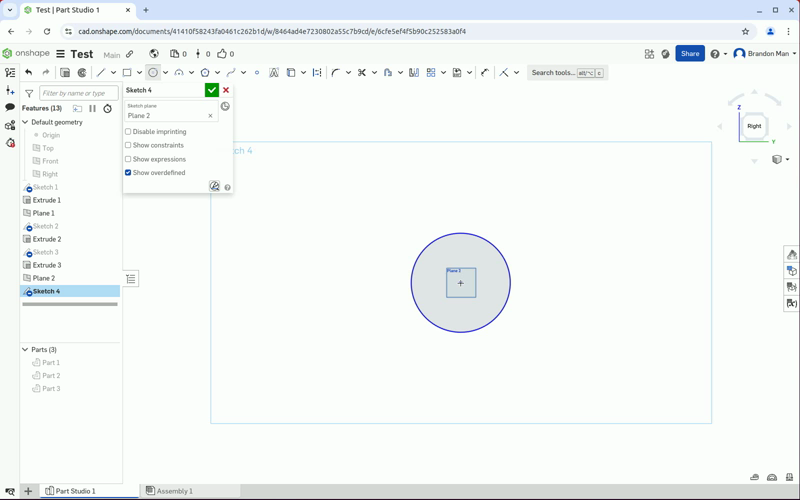
mouse_move(499, 282)
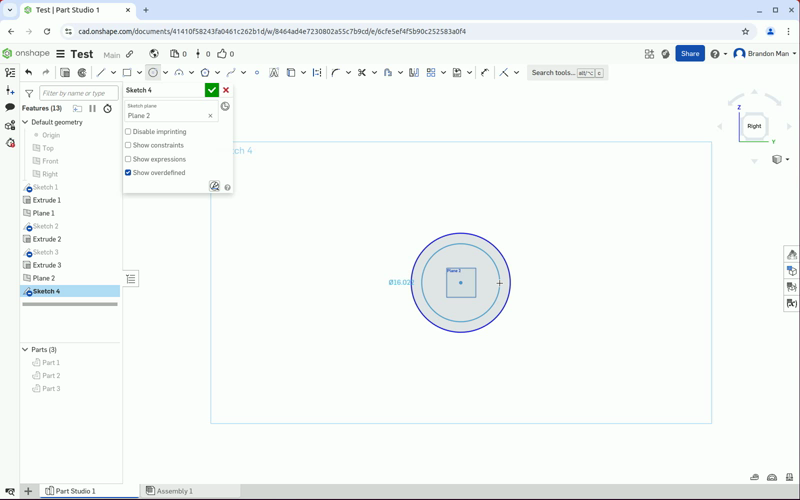
click(499, 282)
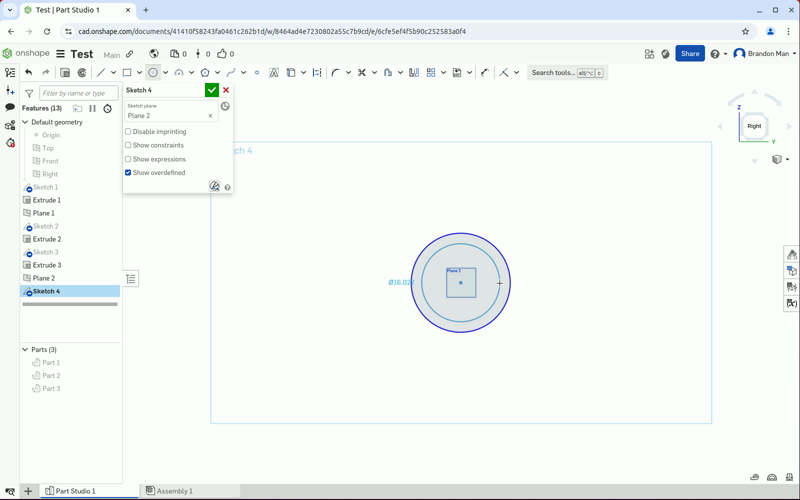
key(esc)
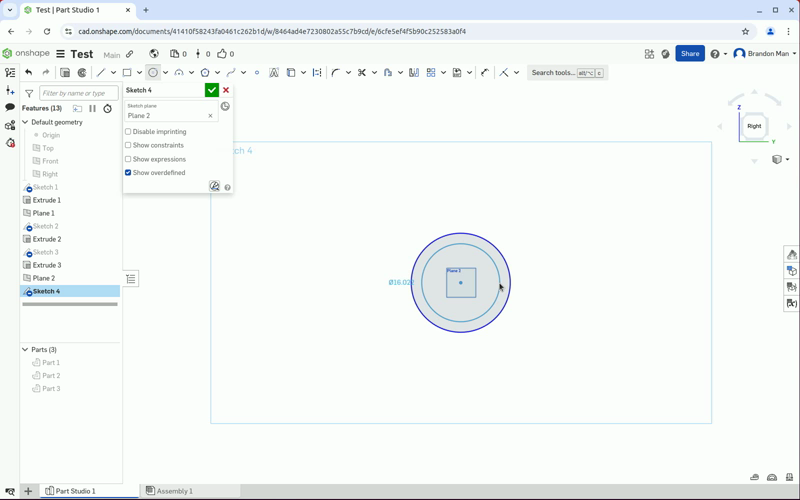
mouse_move(502, 280)
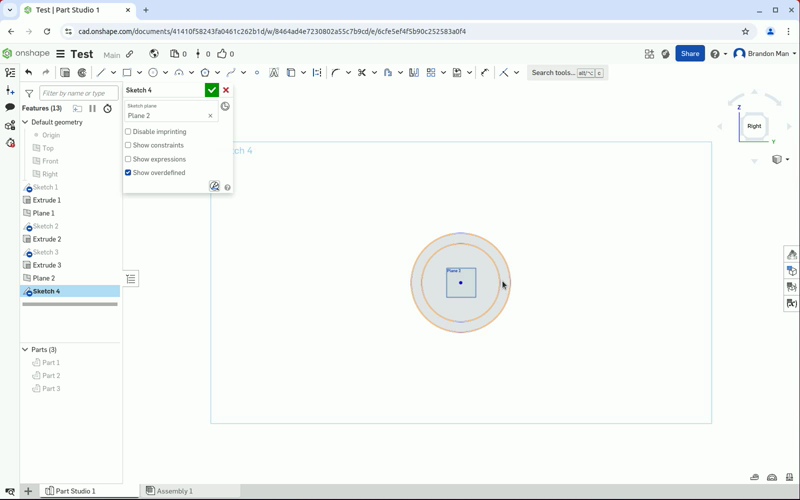
click(502, 280)
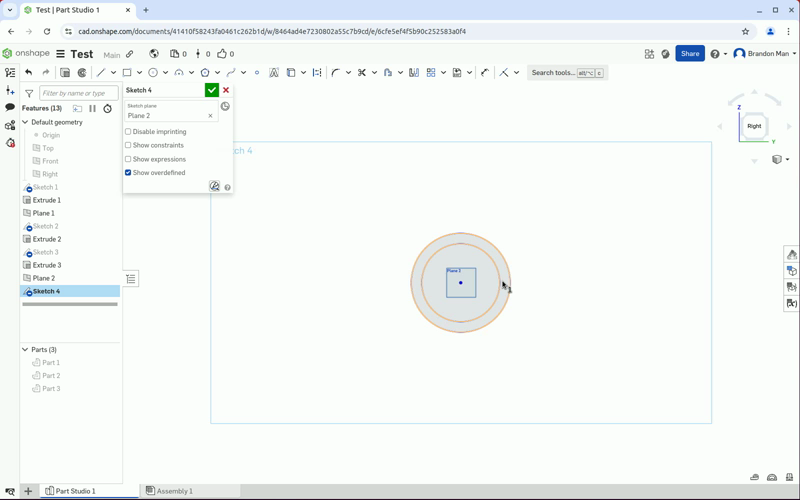
mouse_move(73, 352)
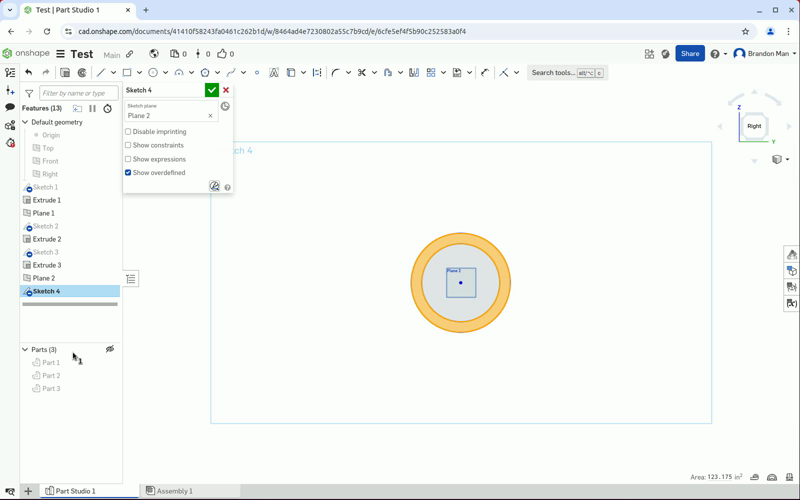
key(shift+y)
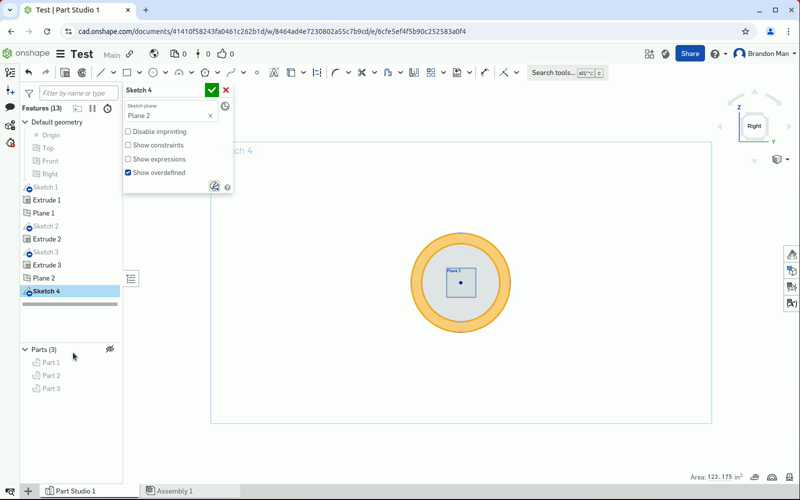
key(shift+e)
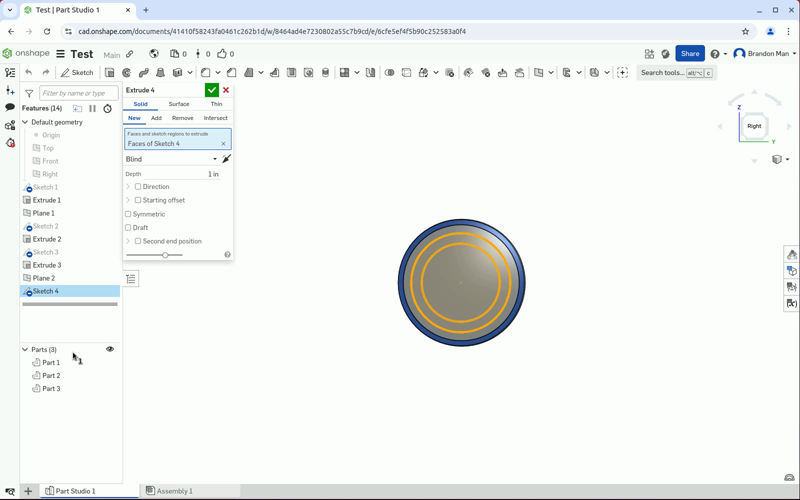
mouse_move(143, 106)
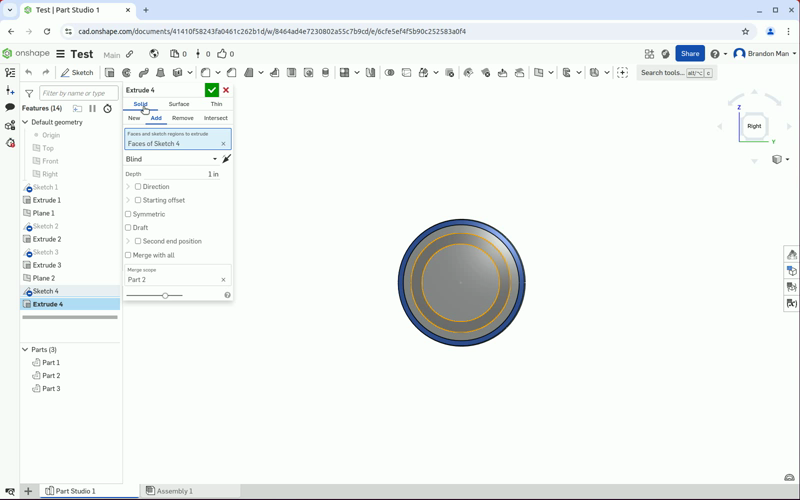
click(143, 106)
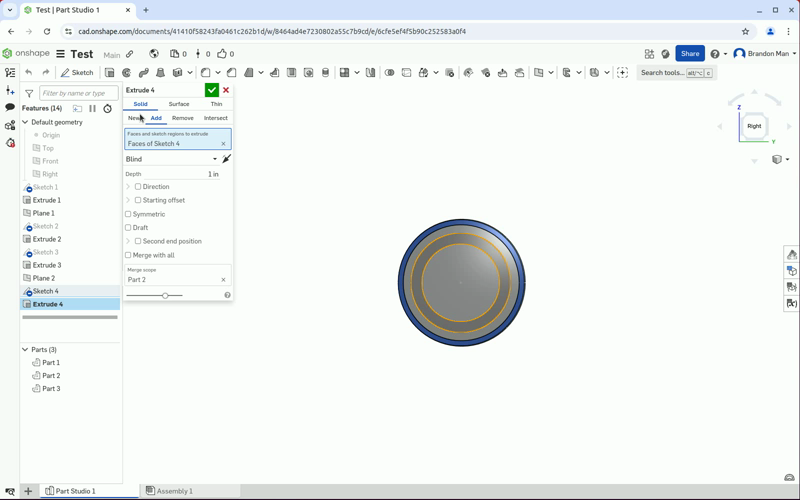
mouse_move(137, 120)
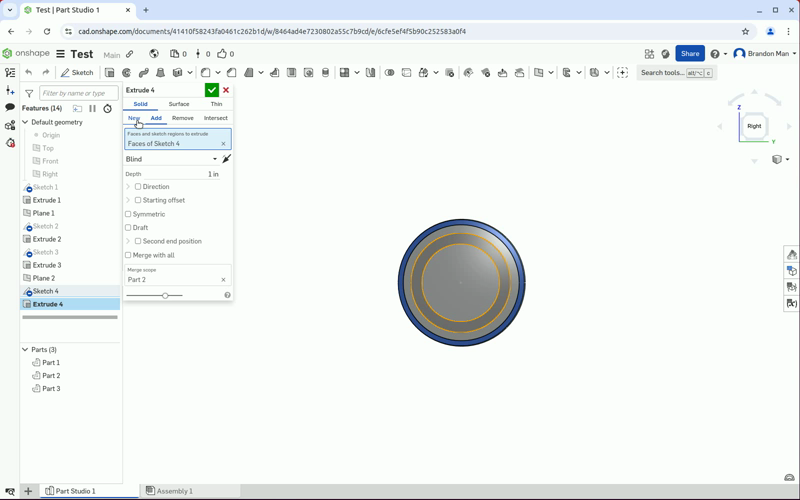
click(137, 120)
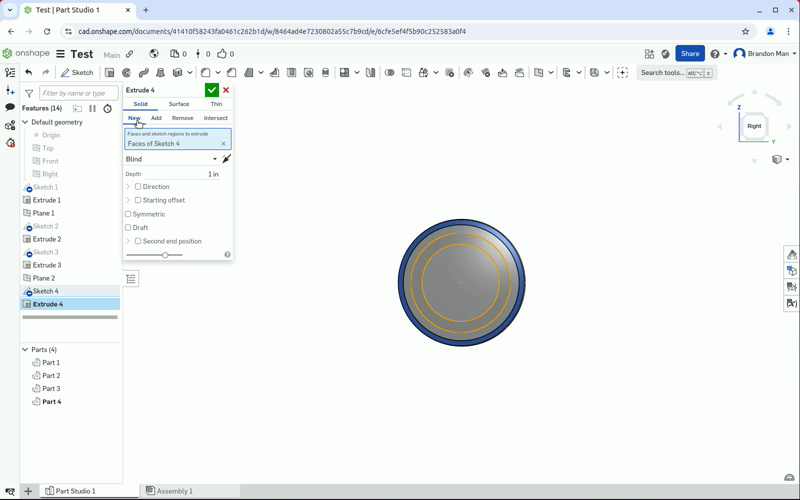
key(tab, 4)
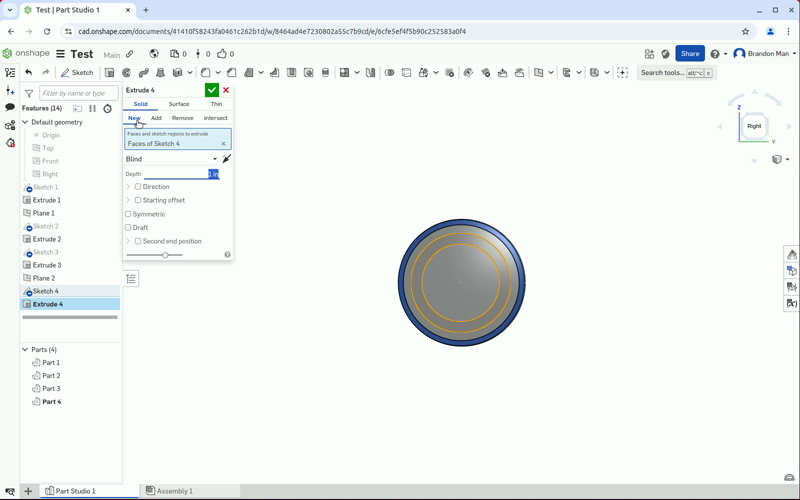
text(7.943)
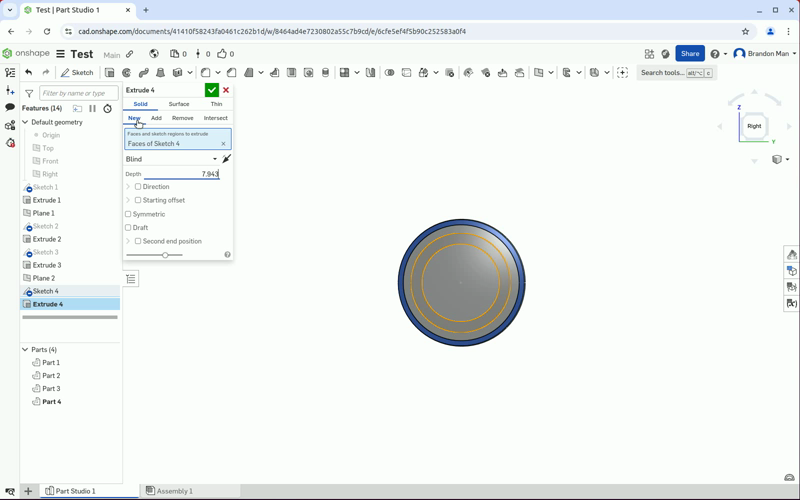
key(enter)
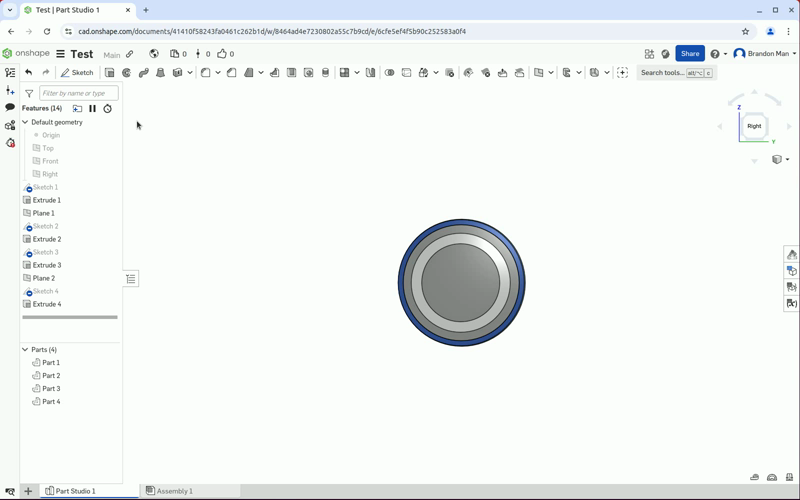
key(shift+h)
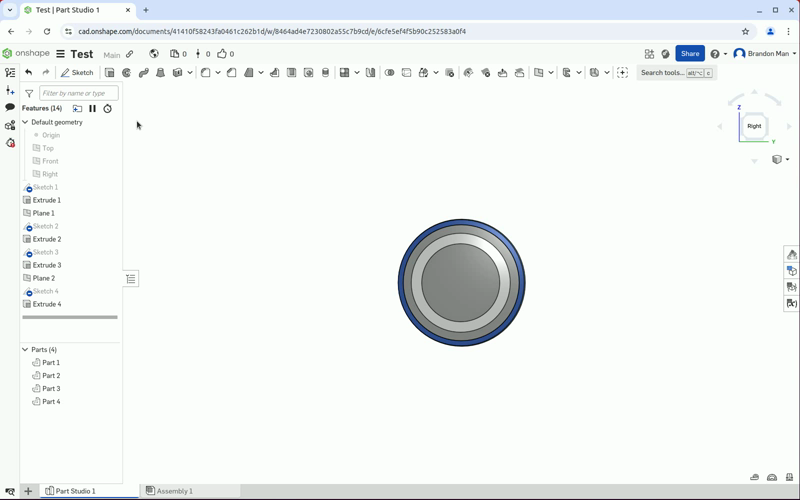
key(shift+h)
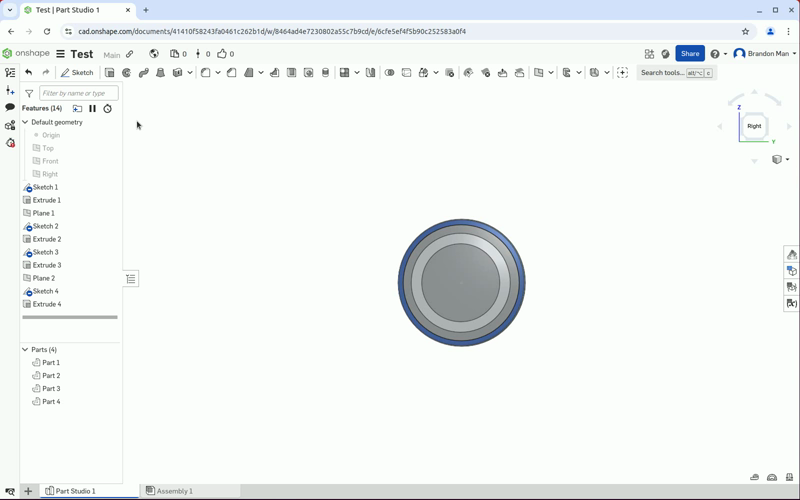
key(shift+7)
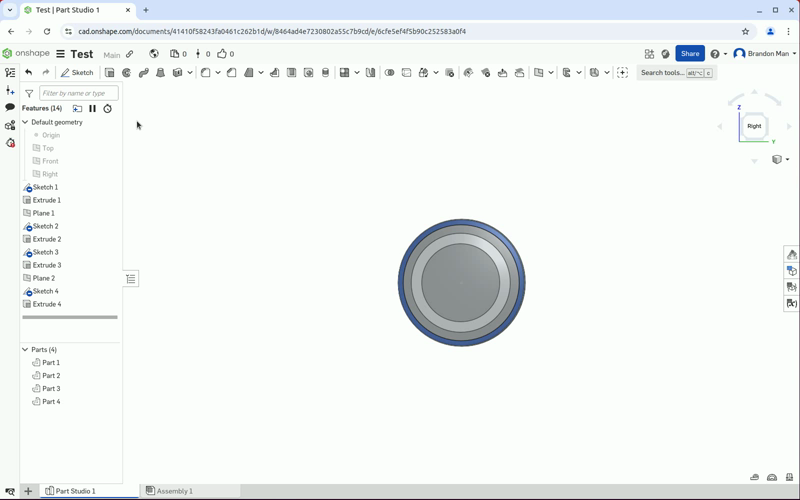
key(right, 2)
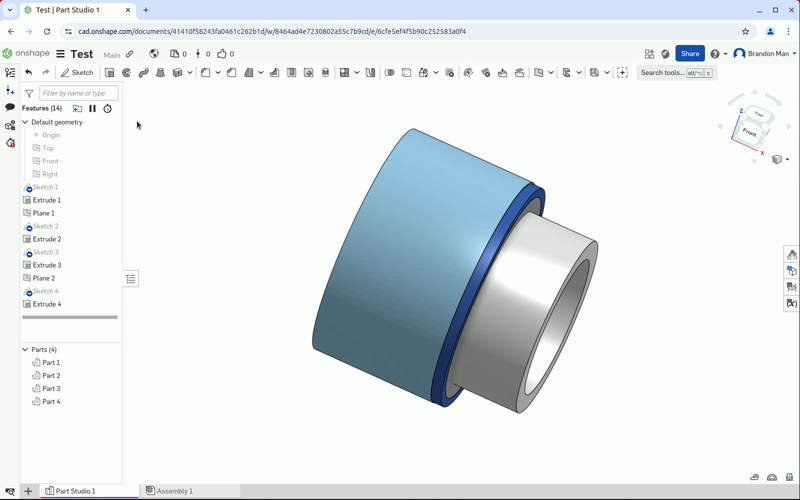
key(down, 2)
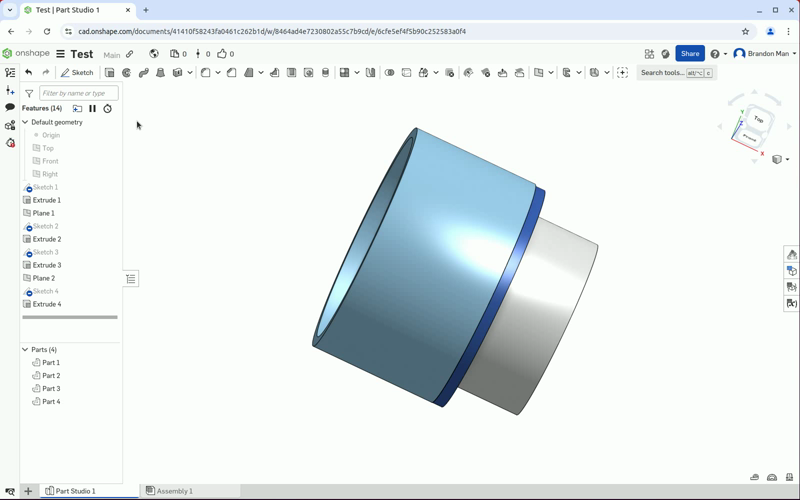
key(up, 2)
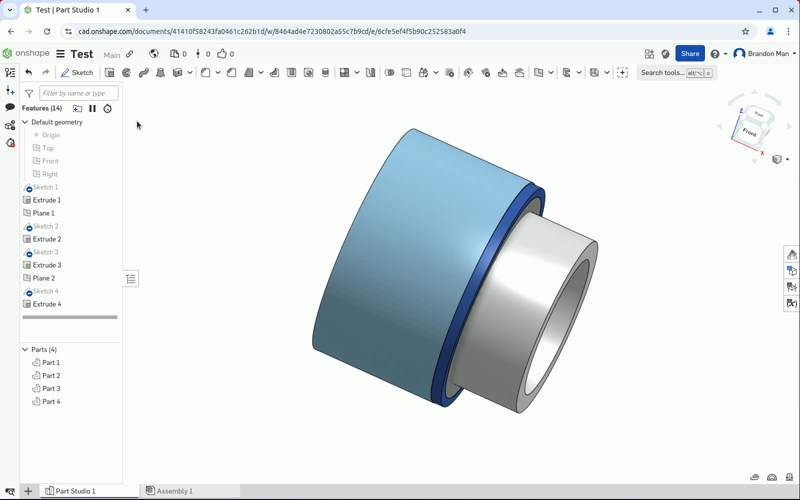
key(left, 2)
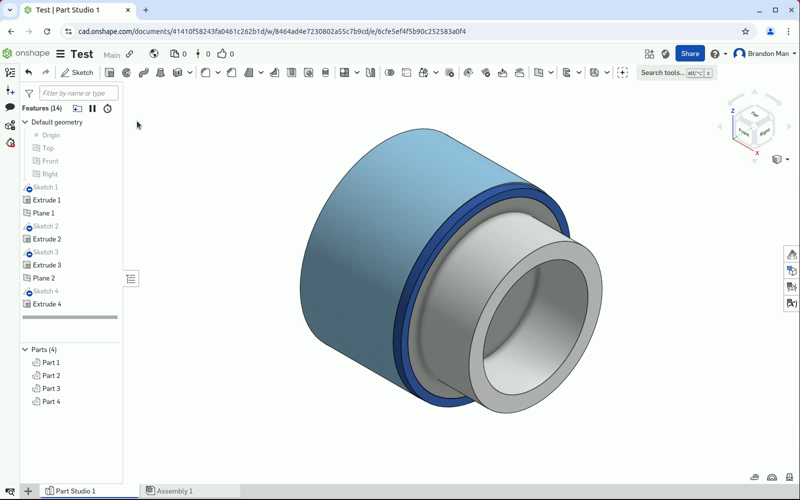
mouse_move(73, 189)
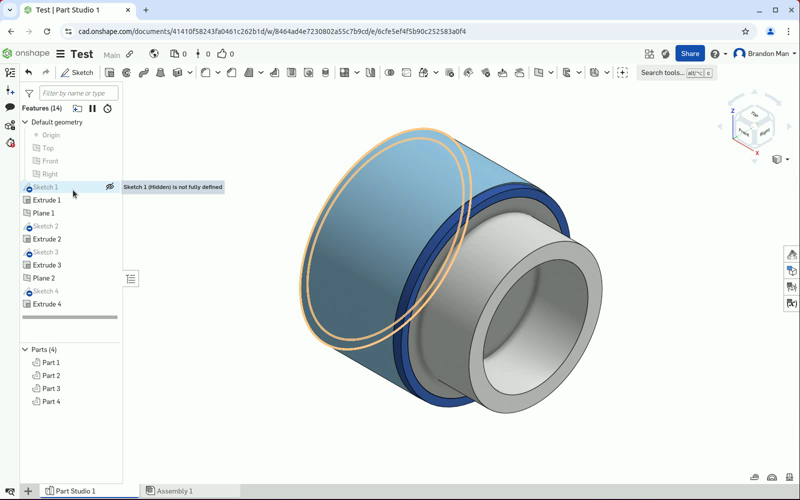
click(73, 189)